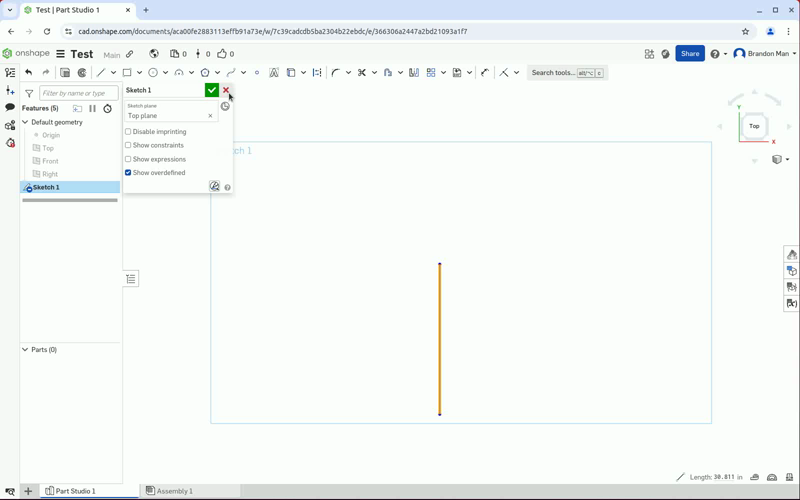
key(shift+h)
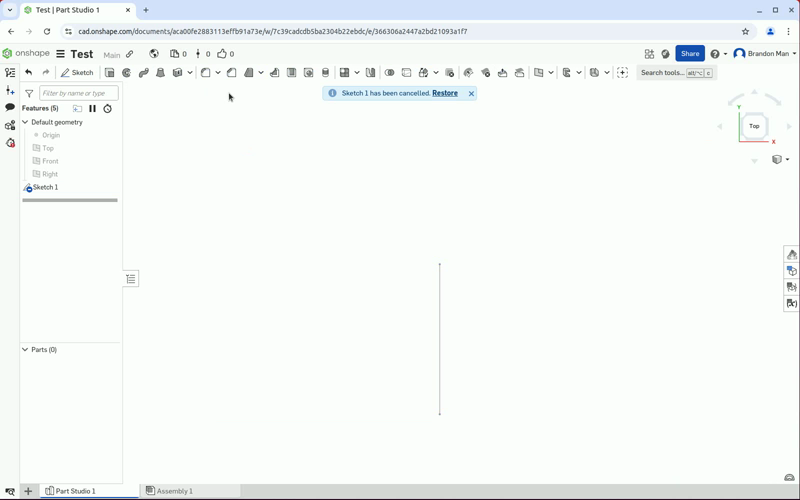
key(shift+s)
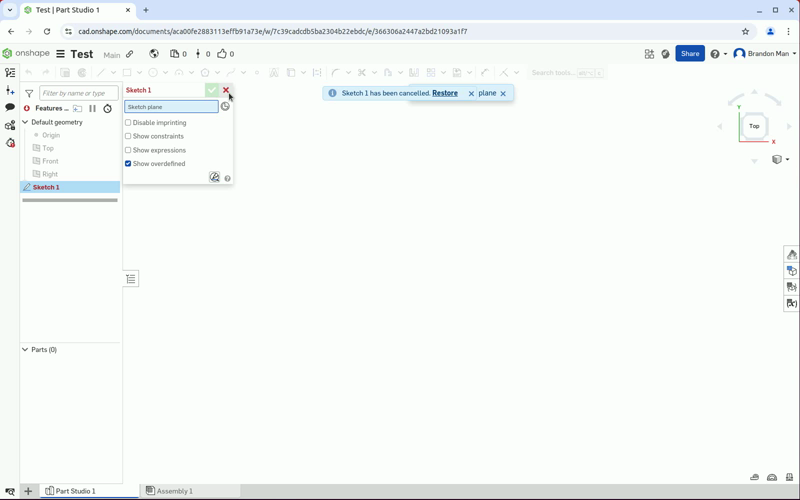
mouse_move(73, 150)
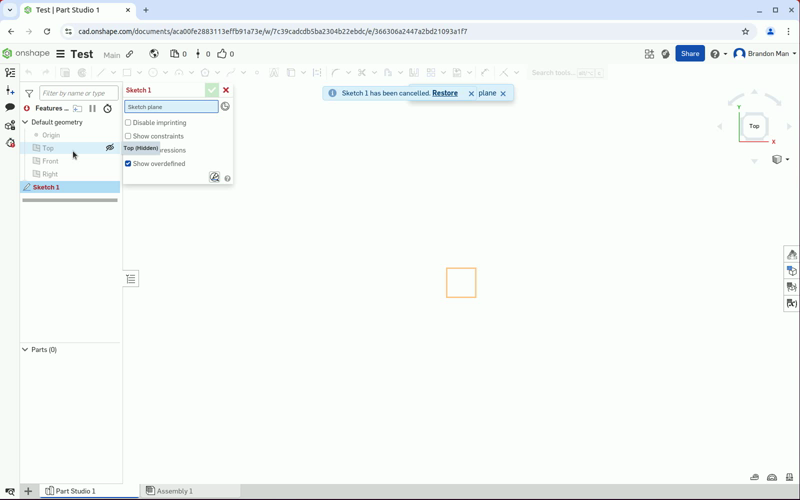
click(73, 150)
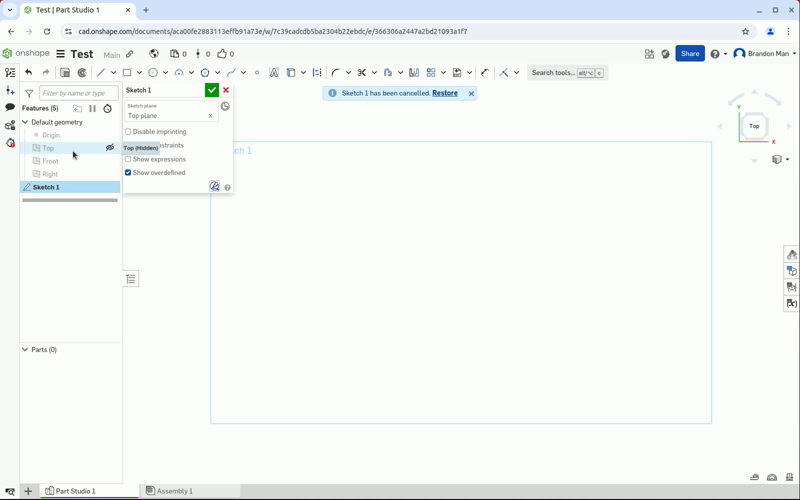
mouse_move(73, 352)
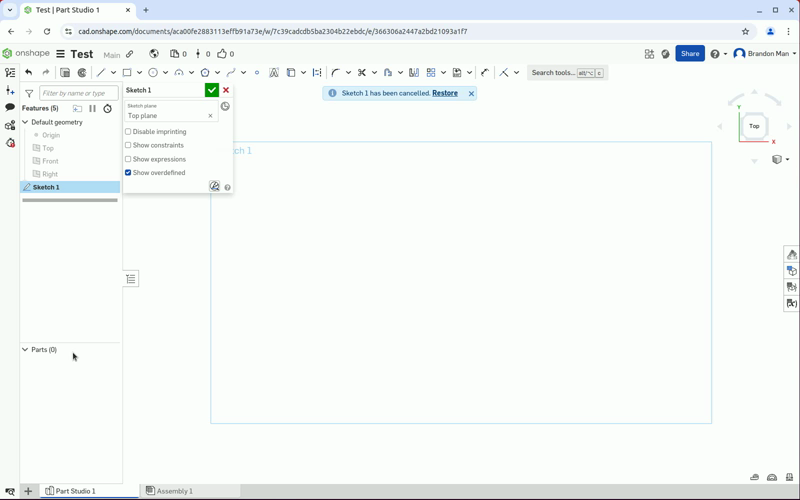
key(y)
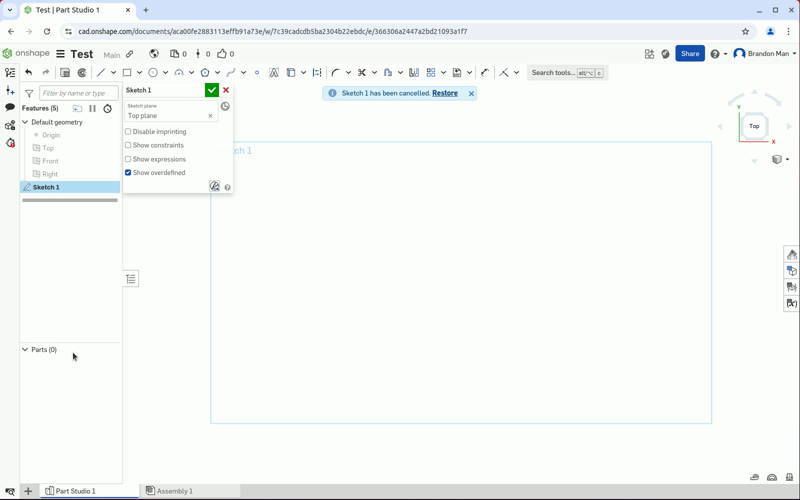
key(c)
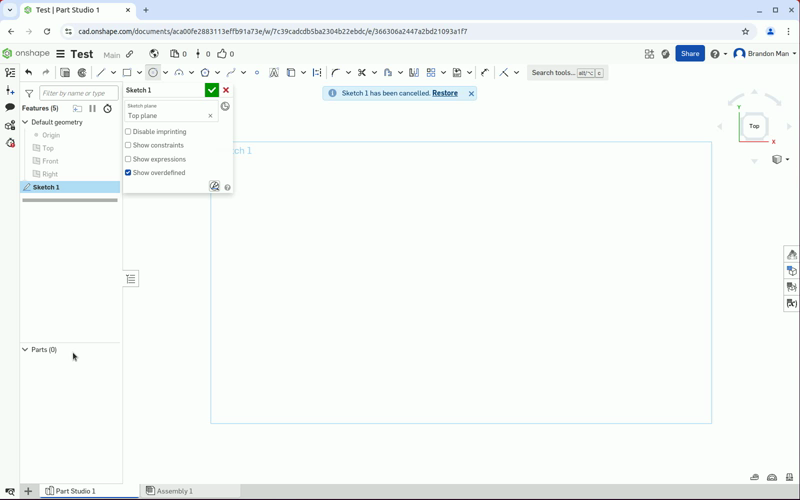
key_down(shift)
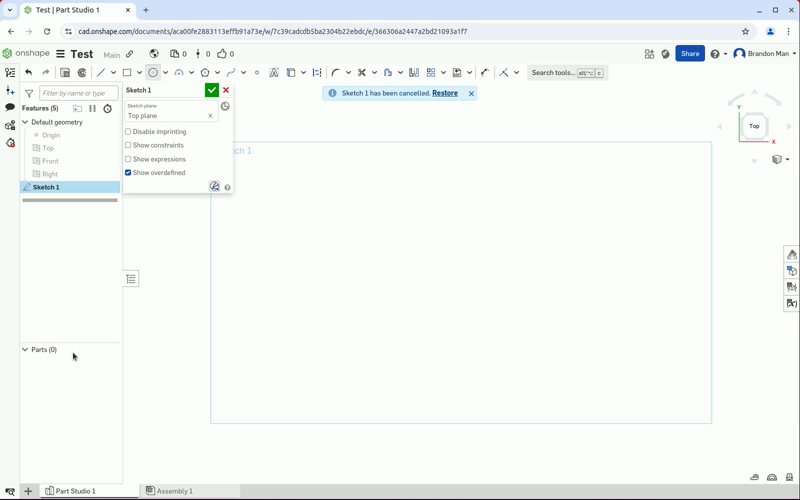
mouse_move(461, 282)
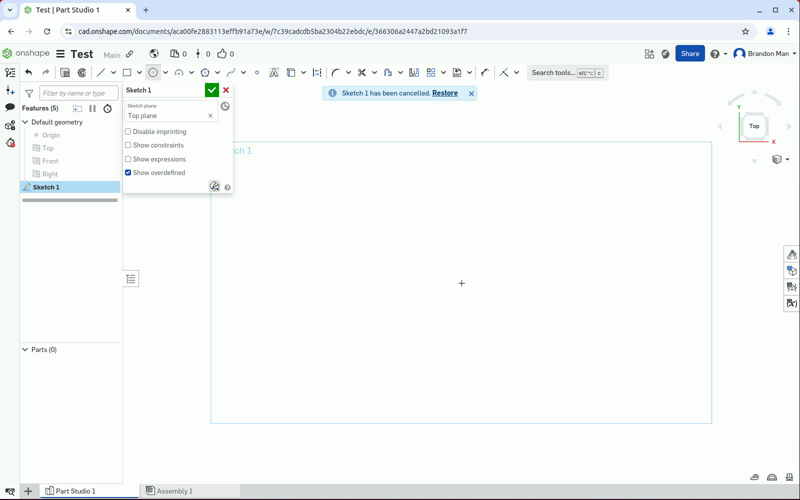
click(461, 282)
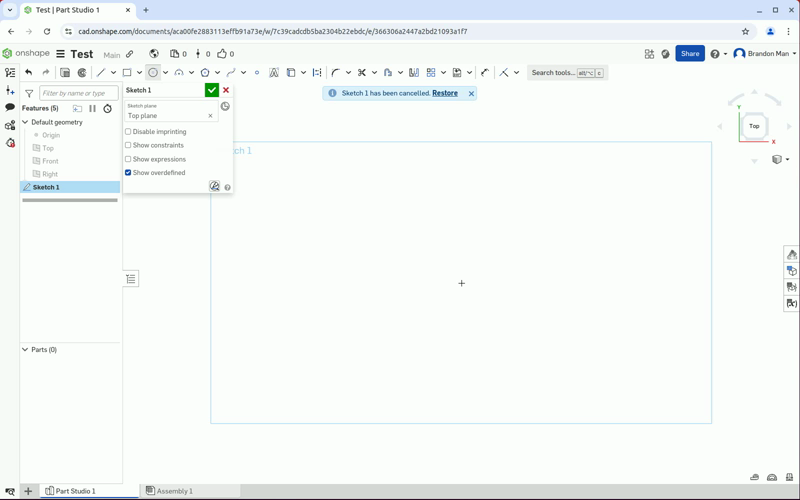
key_up(shift)
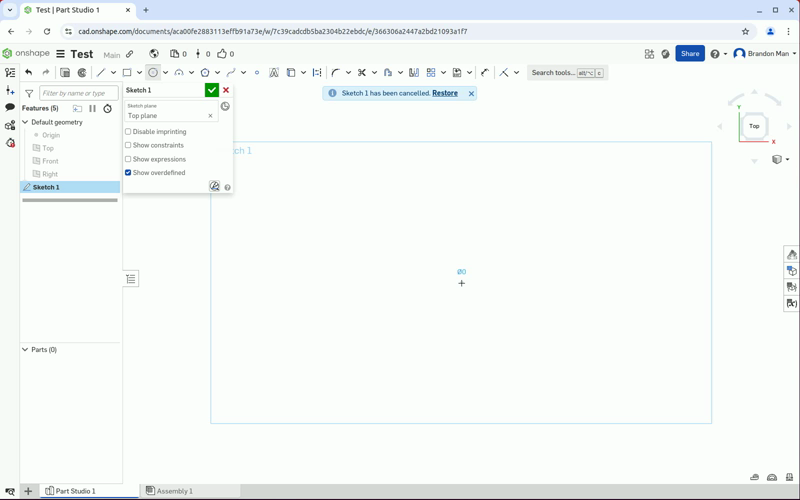
mouse_move(484, 282)
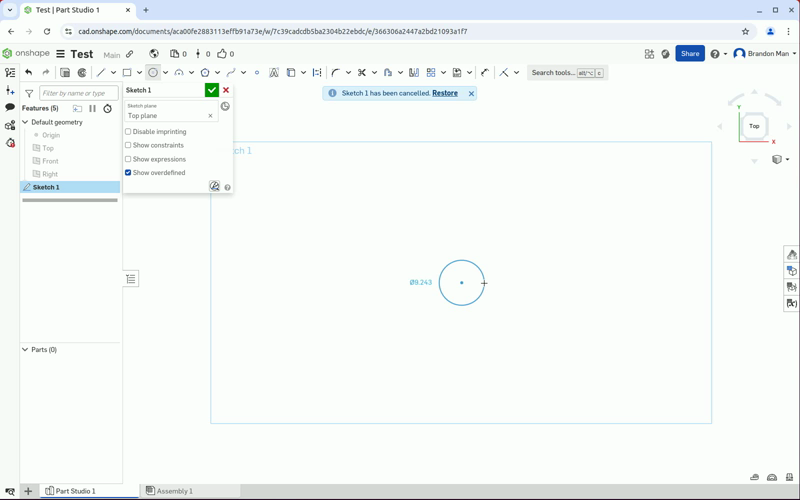
click(484, 282)
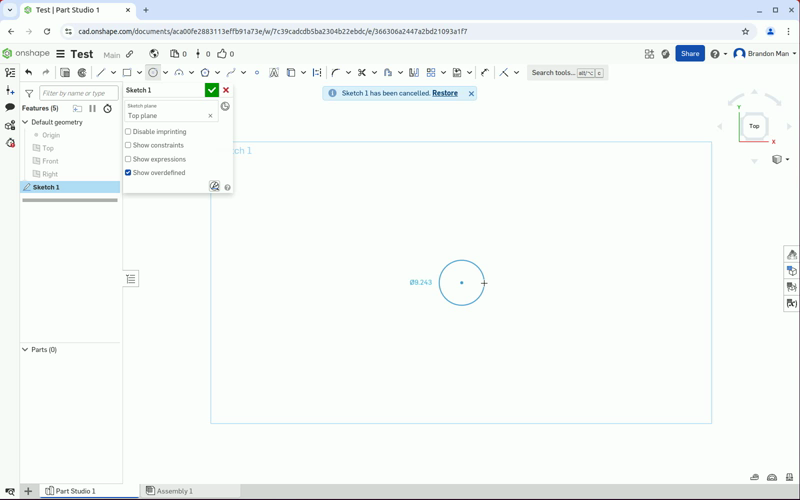
key(esc)
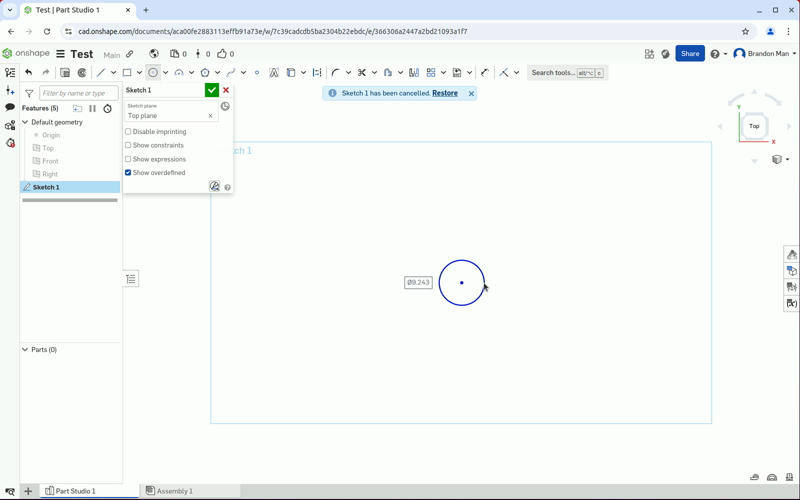
mouse_move(475, 299)
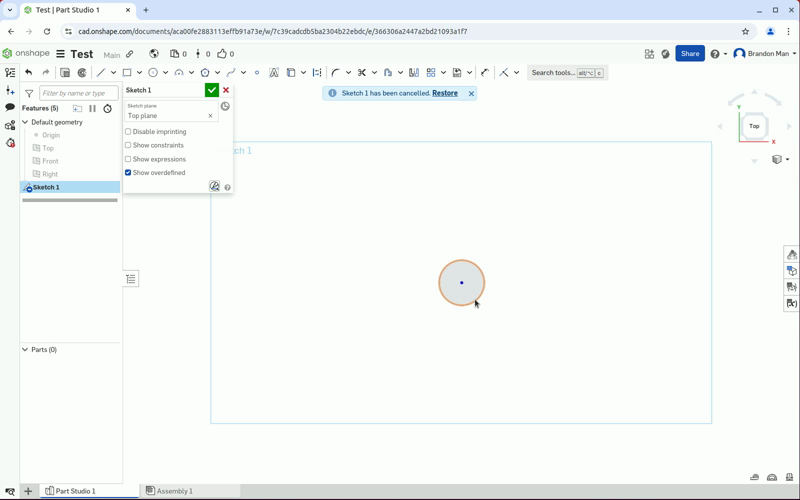
scroll(6)
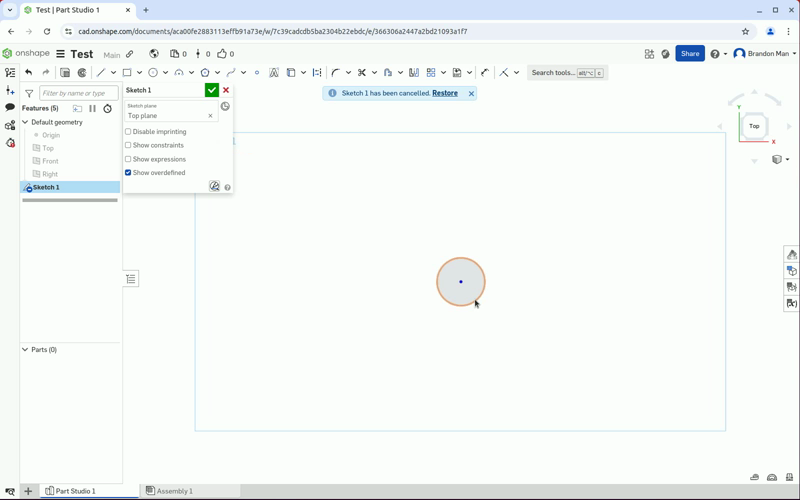
scroll(6)
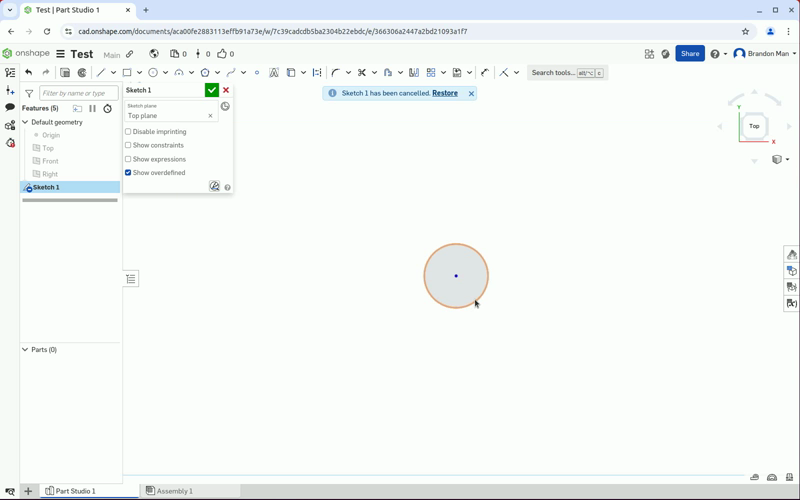
scroll(6)
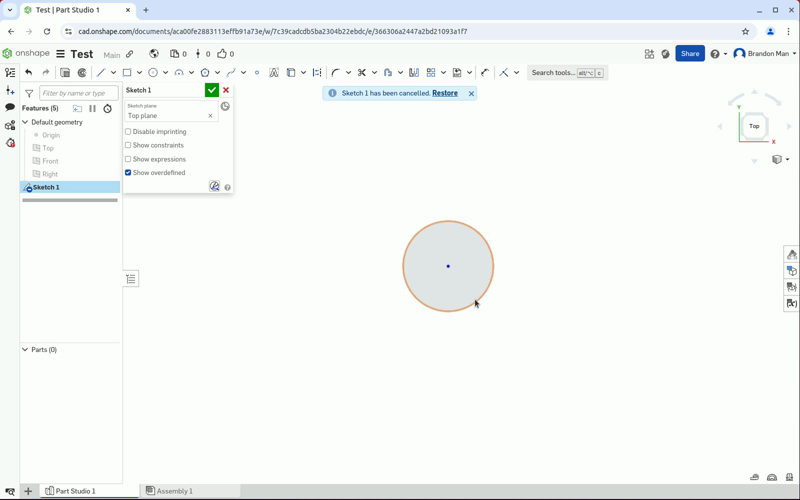
scroll(6)
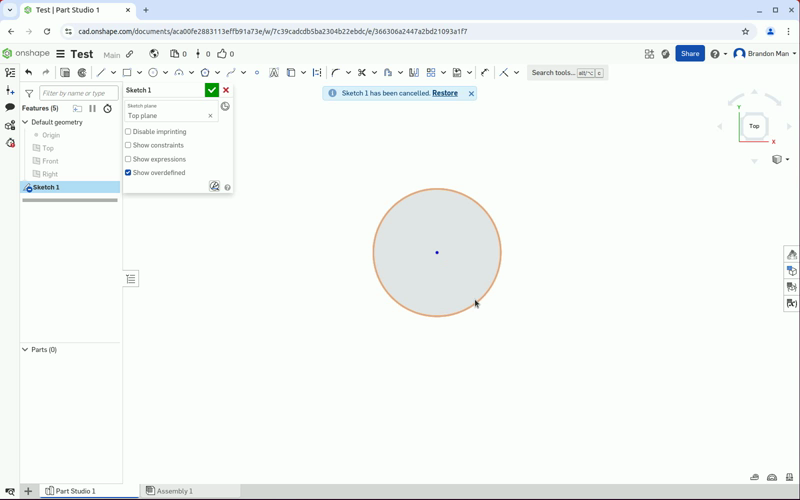
scroll(6)
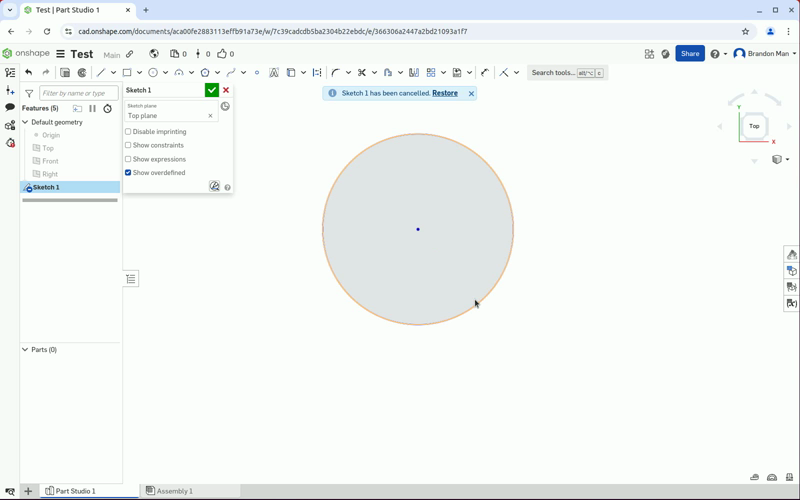
scroll(6)
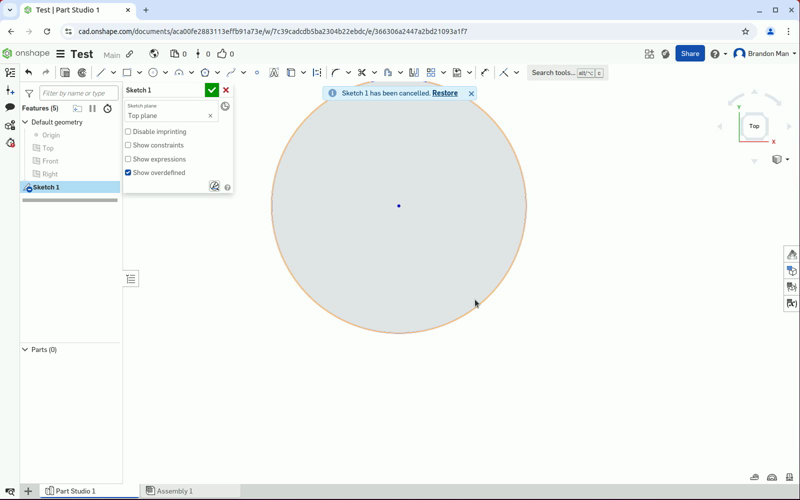
scroll(6)
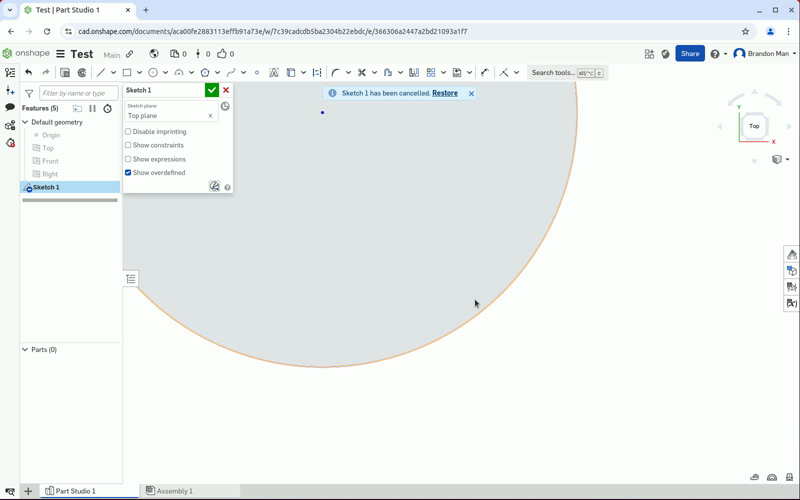
click(475, 299)
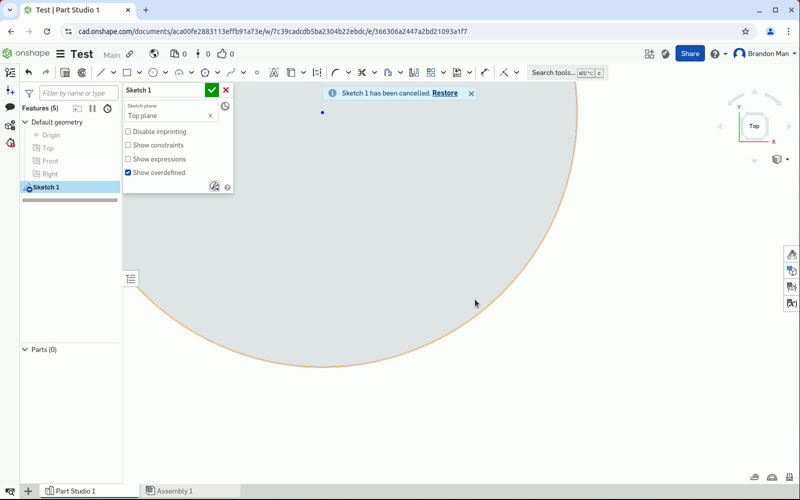
scroll(-6)
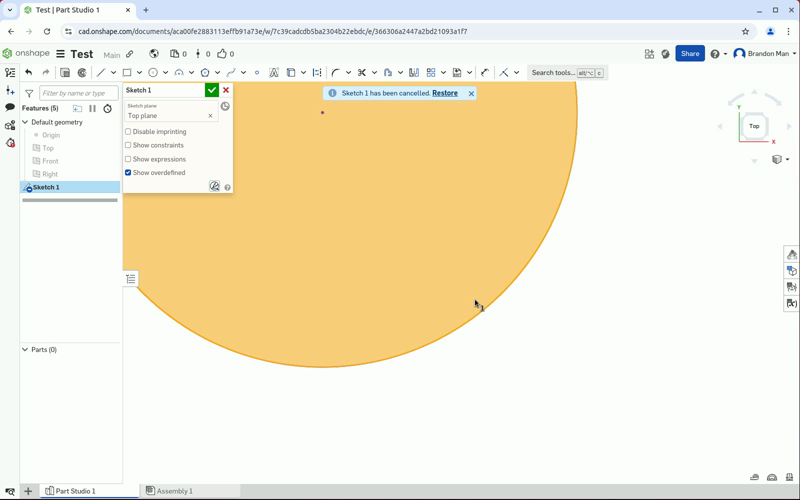
scroll(-6)
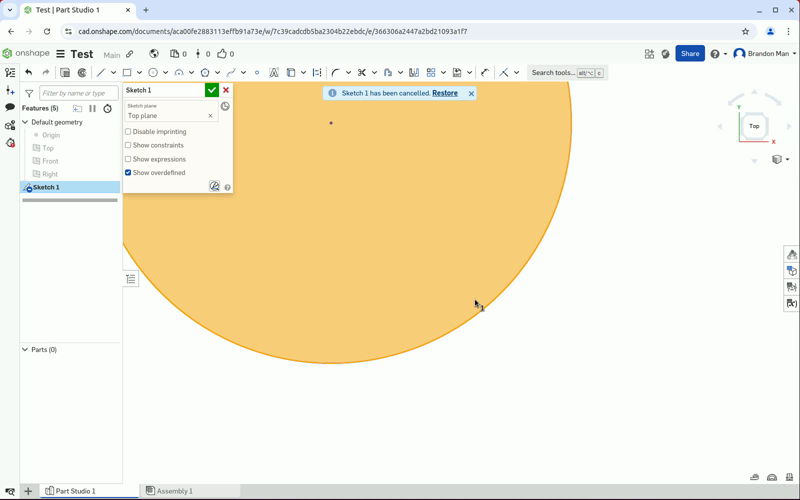
scroll(-6)
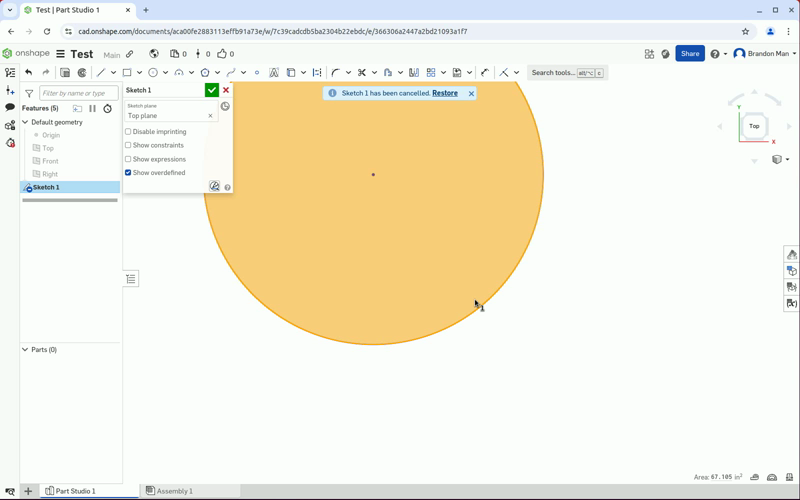
scroll(-6)
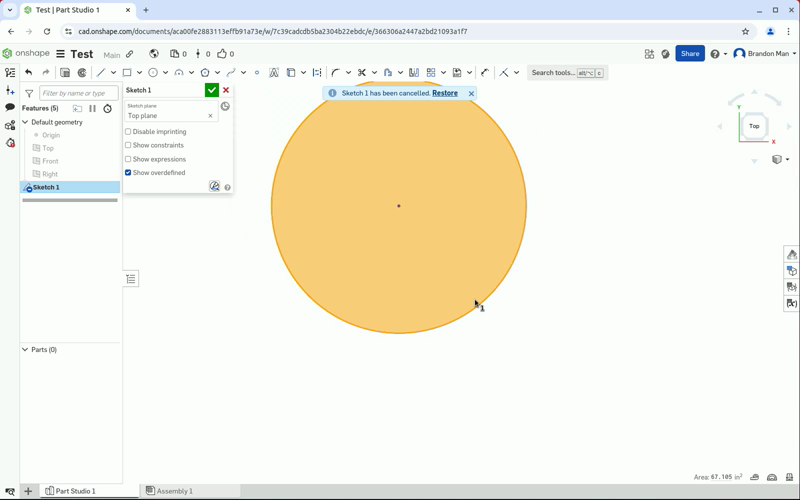
scroll(-6)
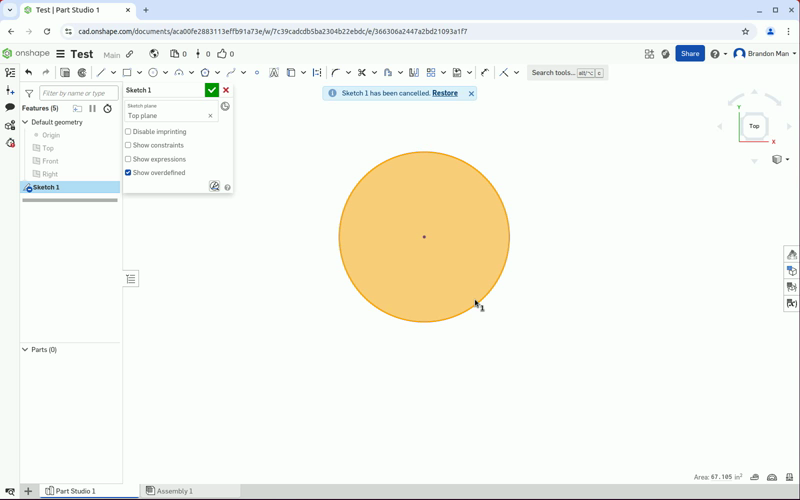
scroll(-6)
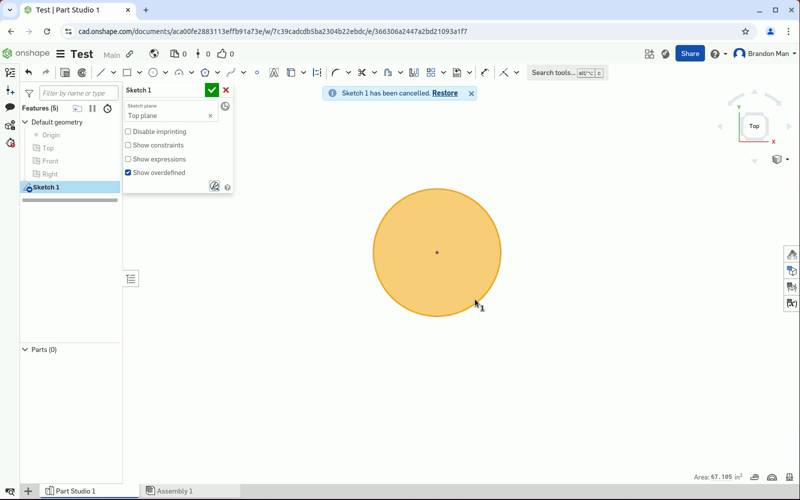
scroll(-6)
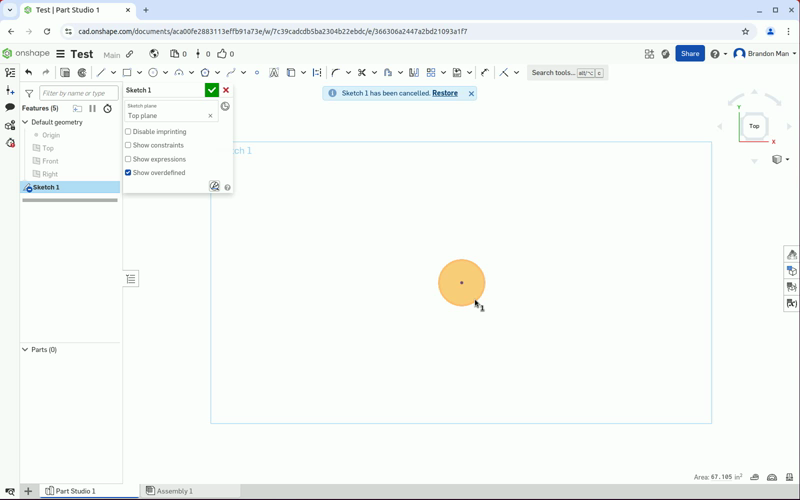
mouse_move(73, 352)
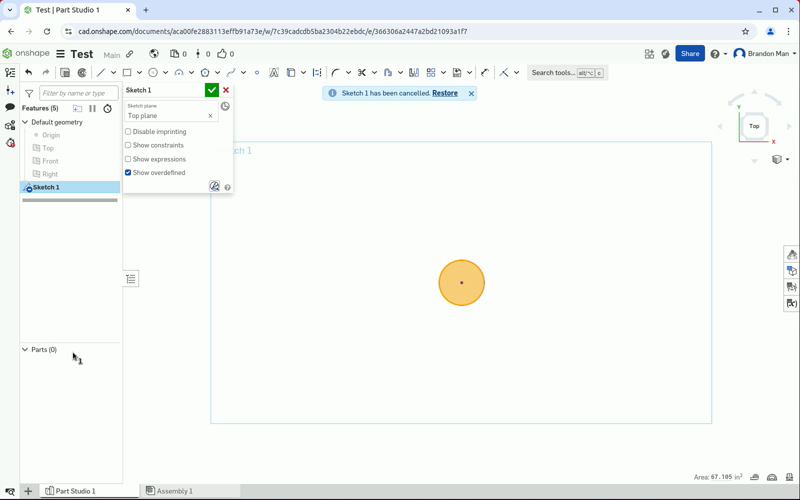
key(shift+y)
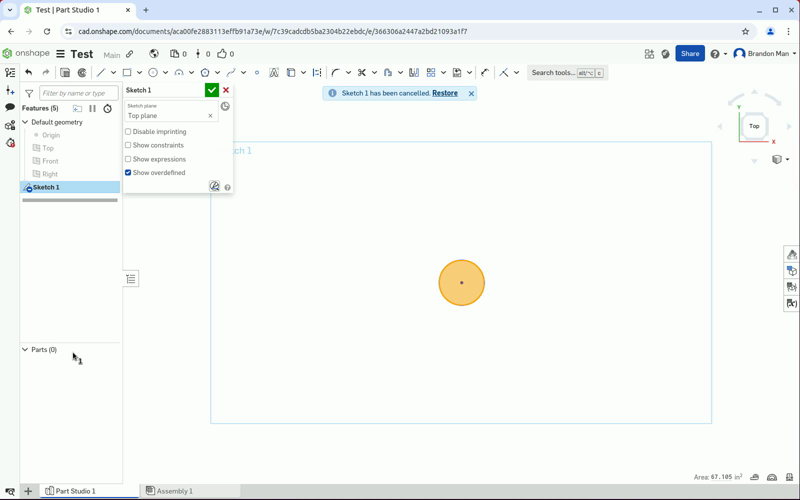
key(shift+e)
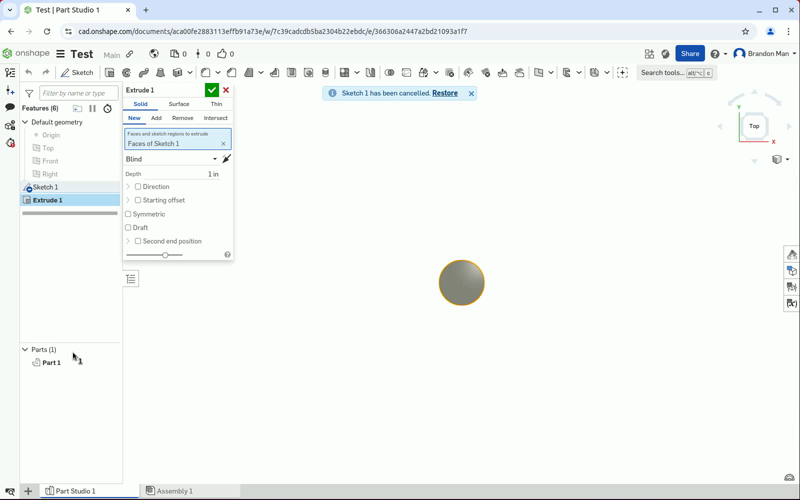
mouse_move(143, 106)
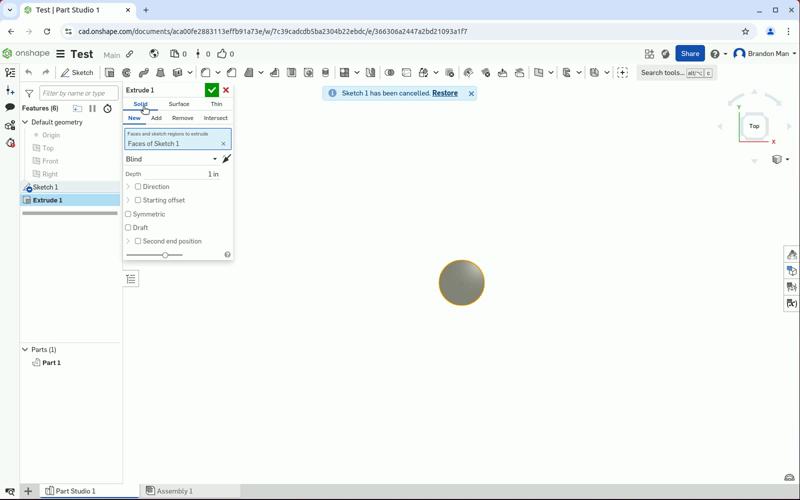
click(143, 106)
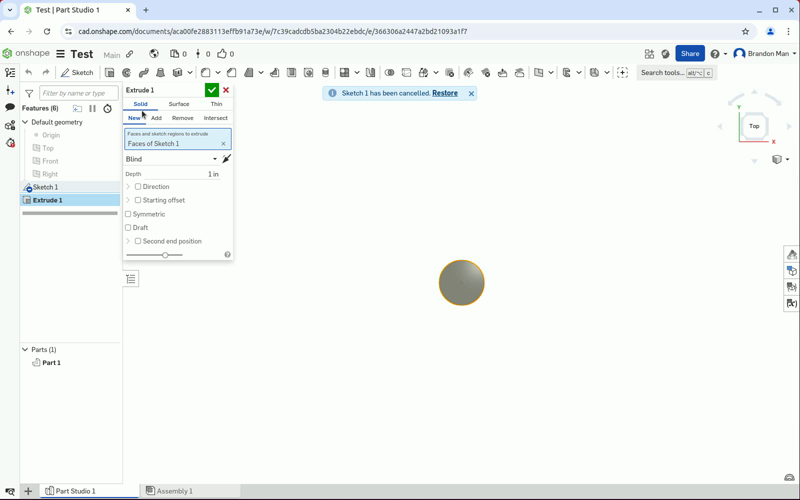
mouse_move(137, 120)
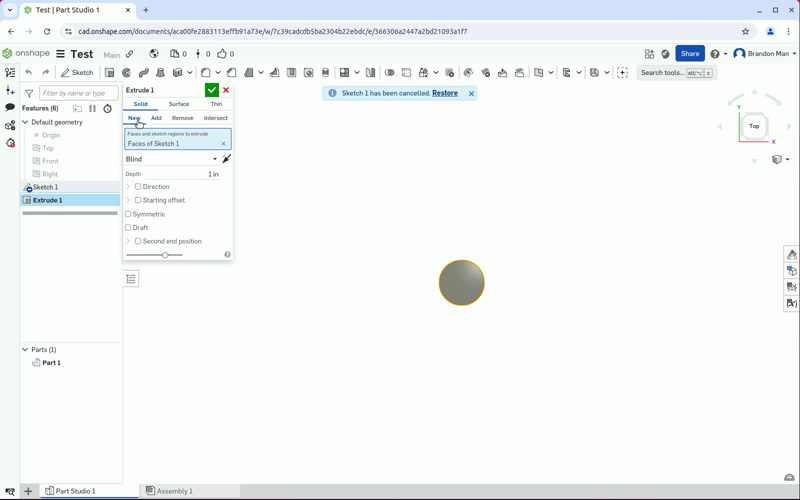
click(137, 120)
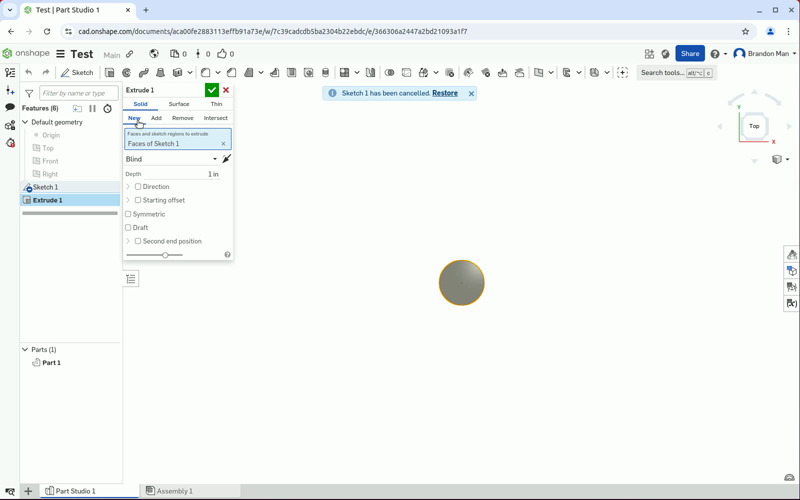
key(tab, 4)
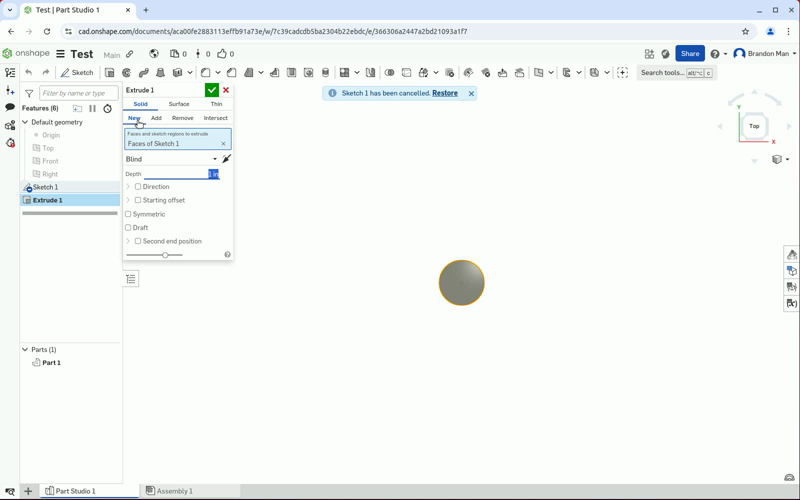
text(1.685)
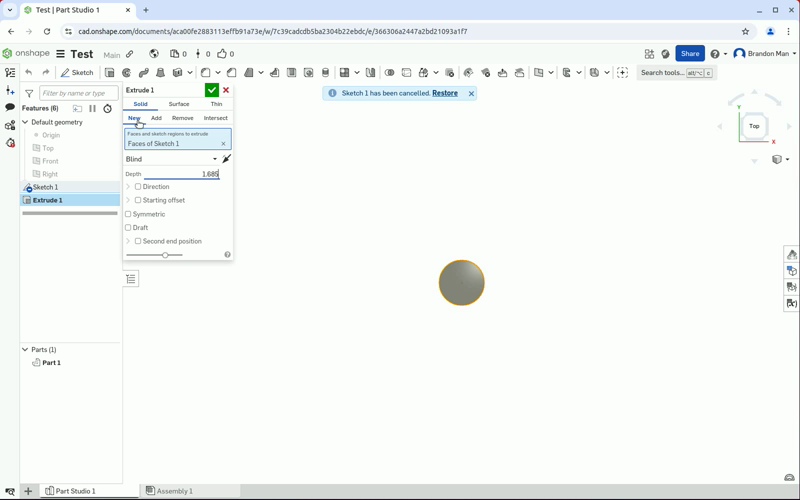
key(enter)
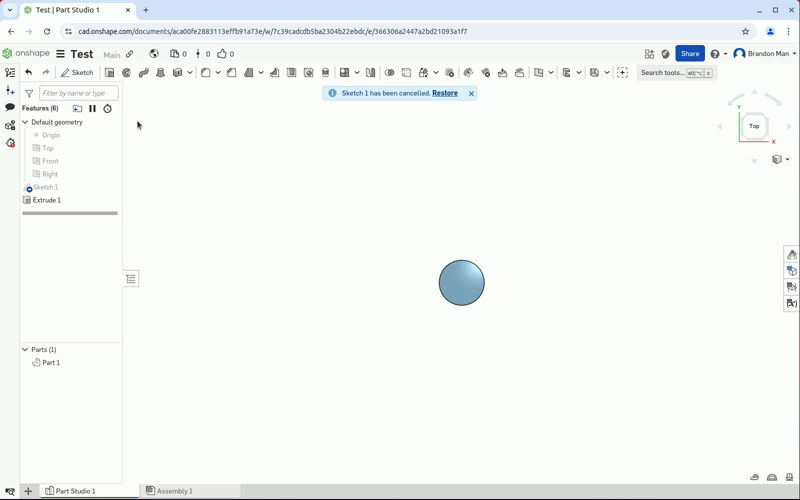
key(shift+h)
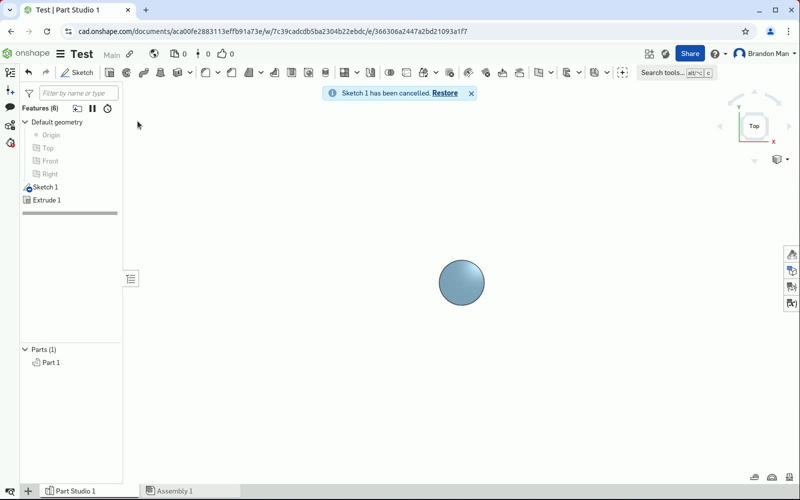
key(shift+h)
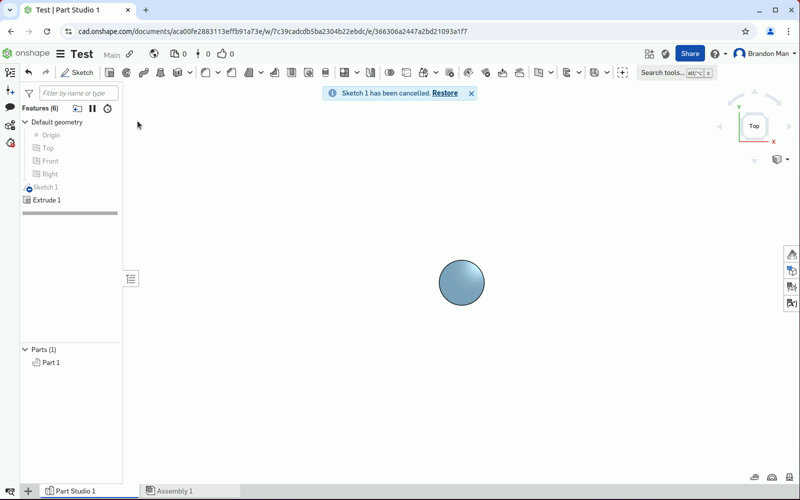
mouse_move(73, 189)
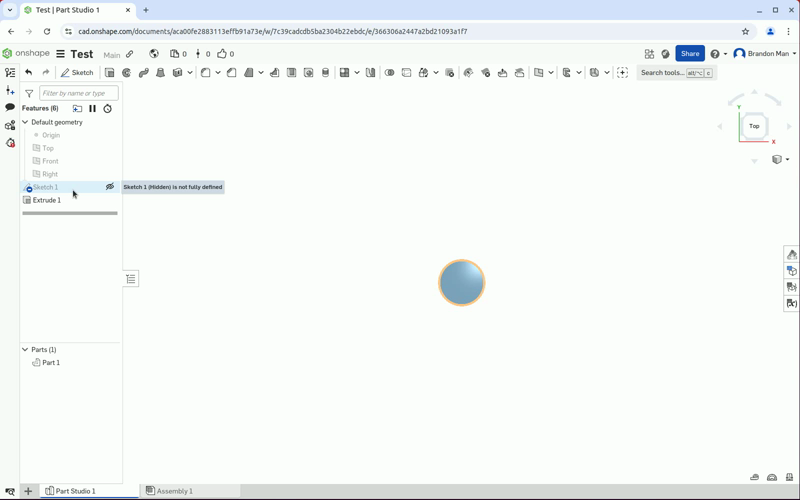
click(73, 189)
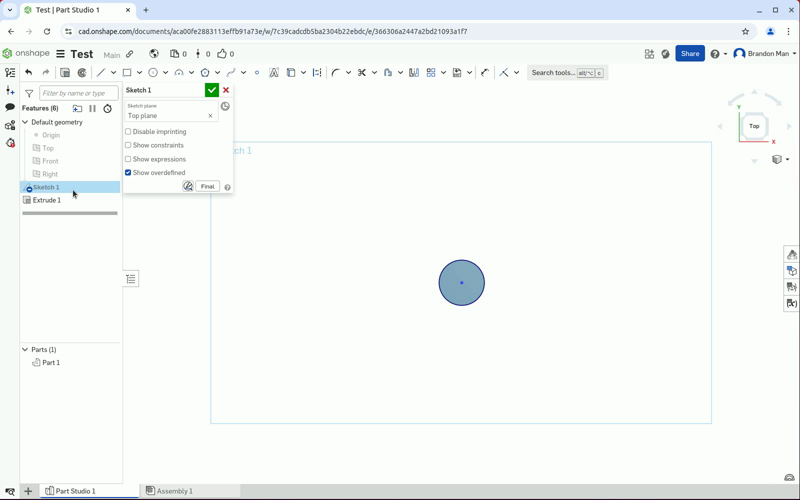
mouse_move(229, 92)
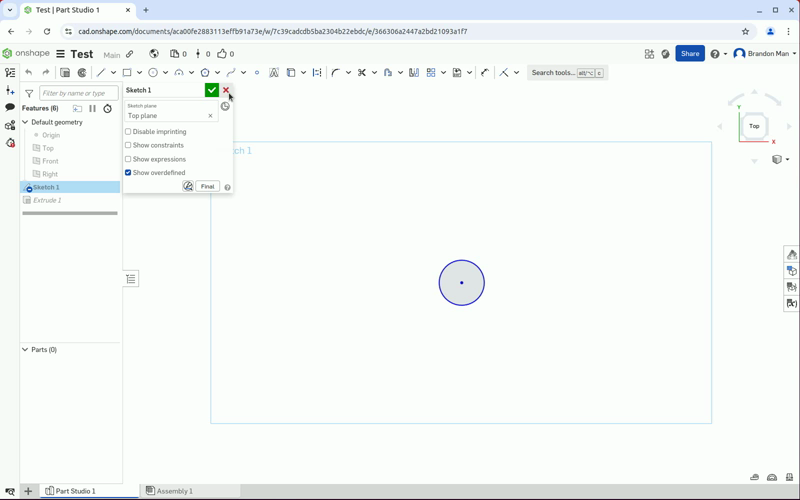
click(229, 92)
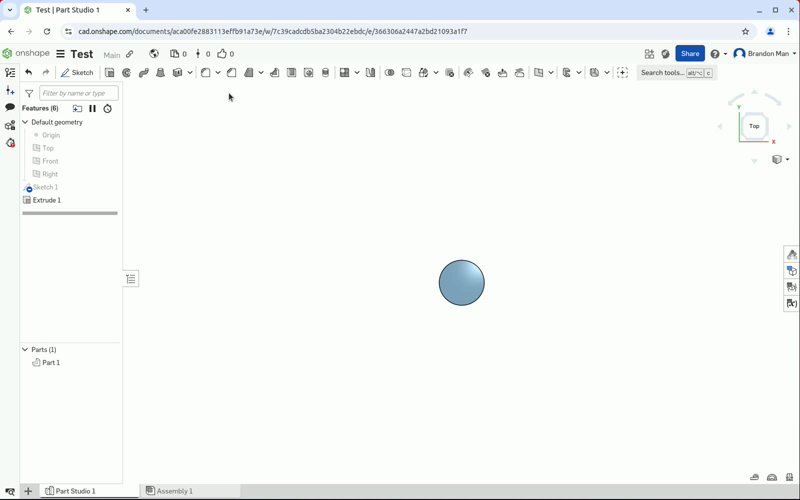
mouse_move(541, 75)
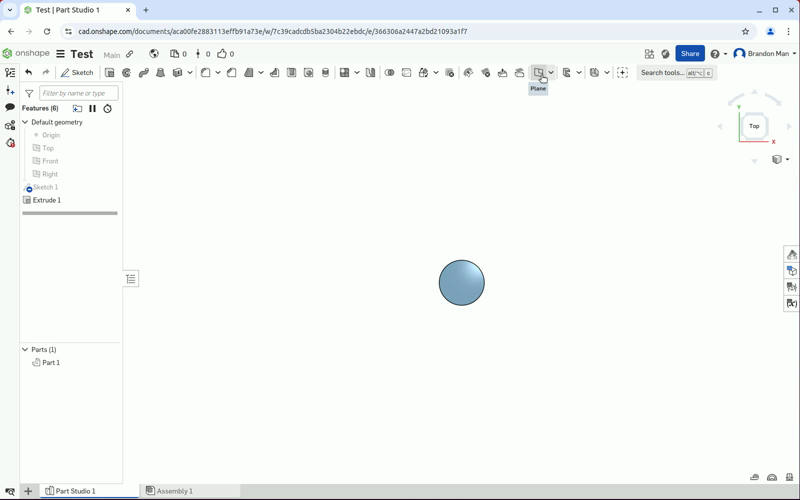
click(541, 75)
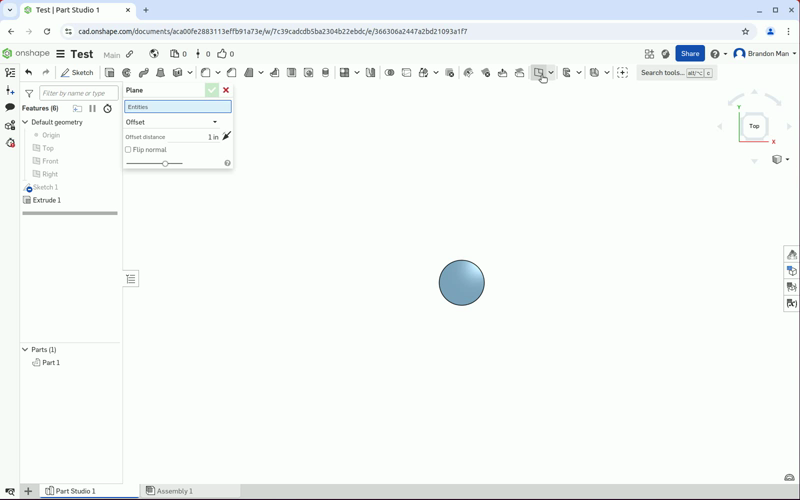
mouse_move(73, 150)
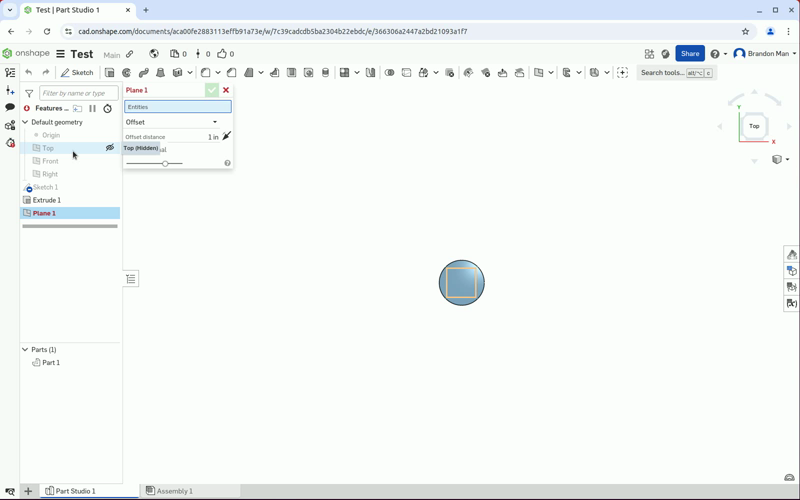
click(73, 150)
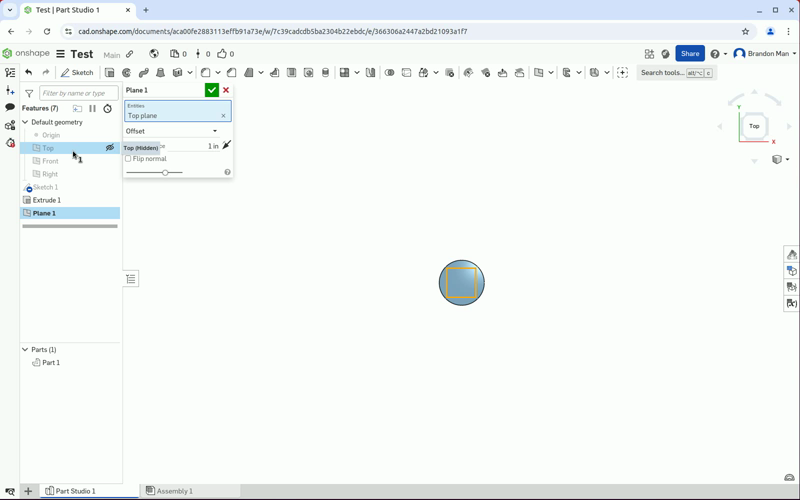
key(tab, 2)
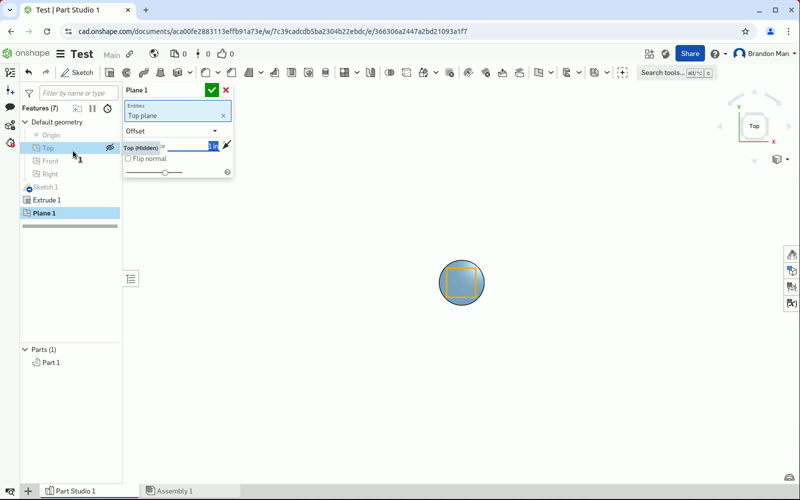
text(1.695)
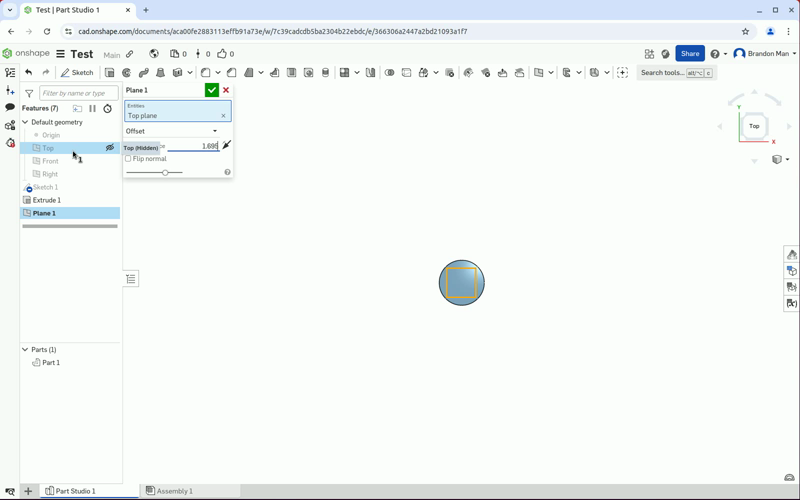
key(enter, 2)
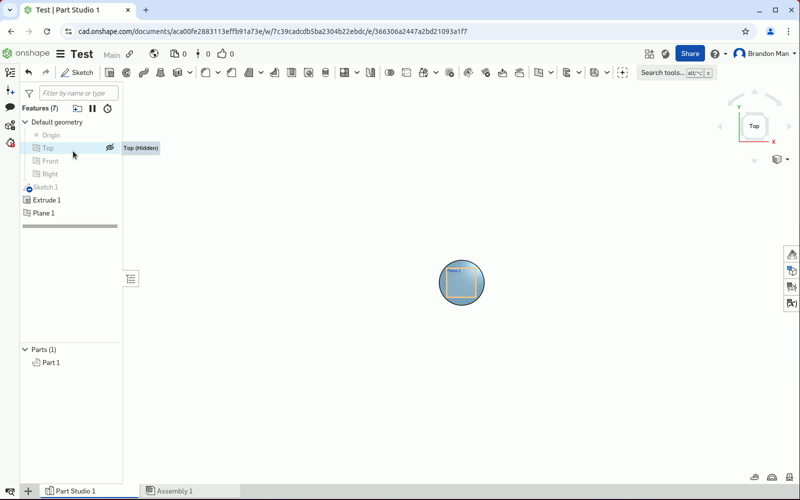
key(shift+s)
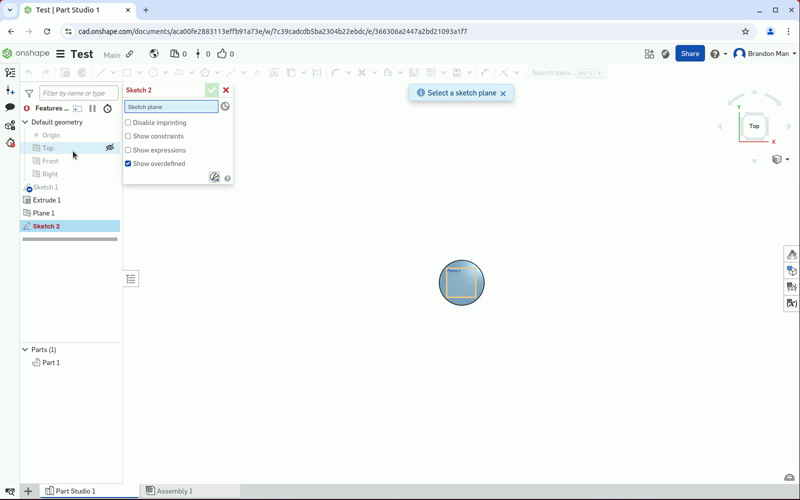
mouse_move(73, 215)
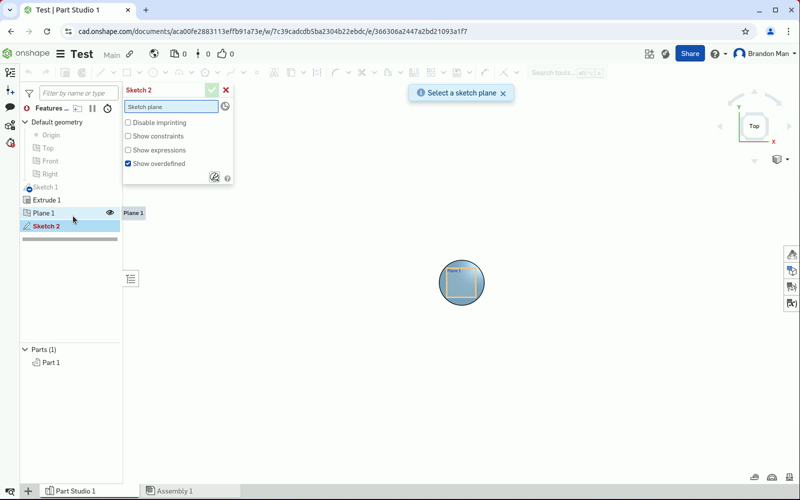
click(73, 215)
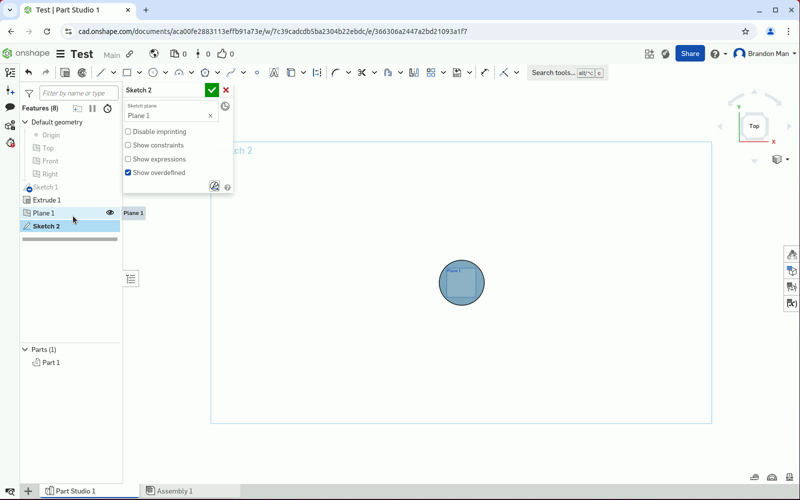
mouse_move(73, 352)
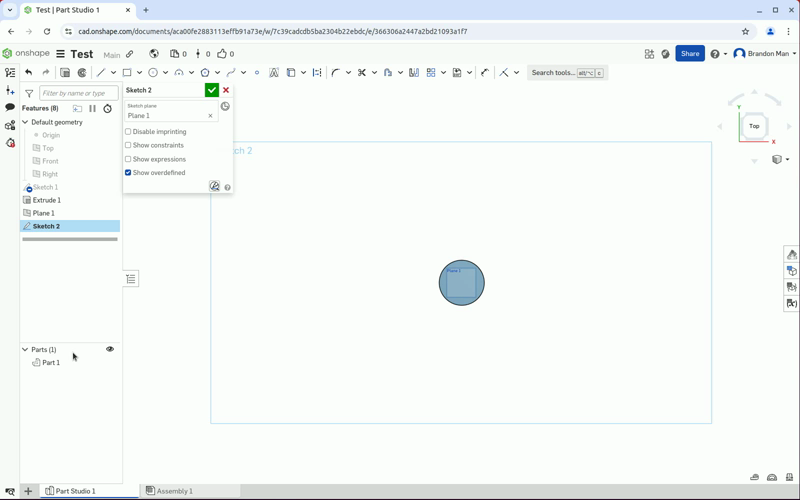
key(y)
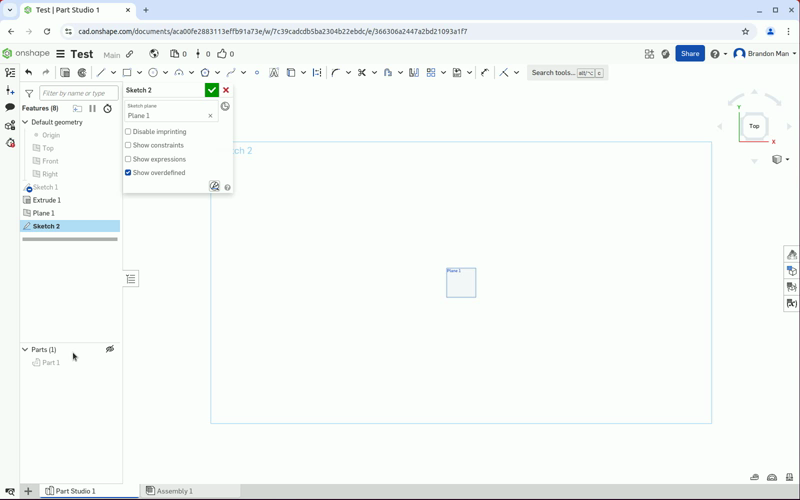
key(c)
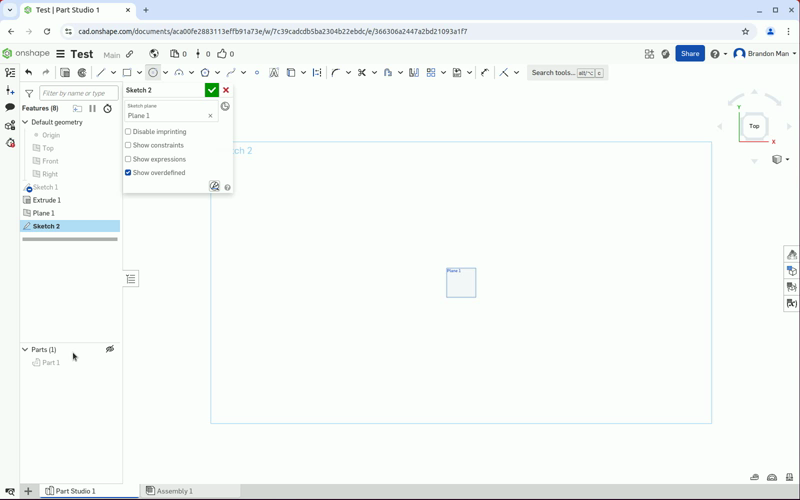
key_down(shift)
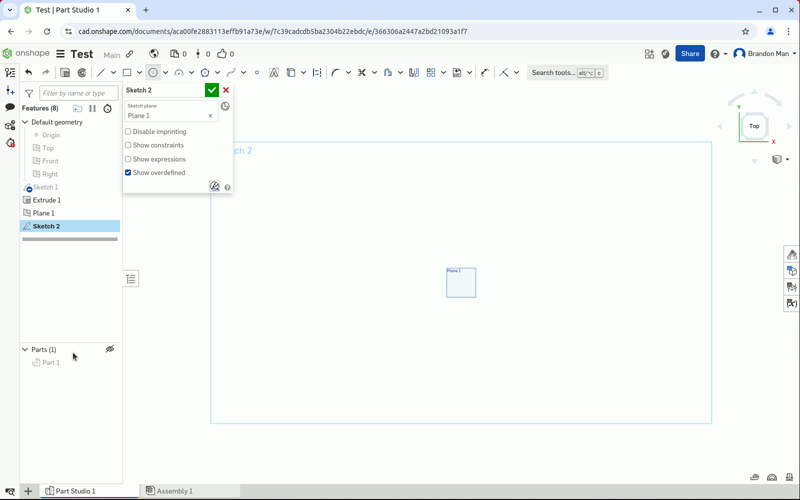
mouse_move(461, 282)
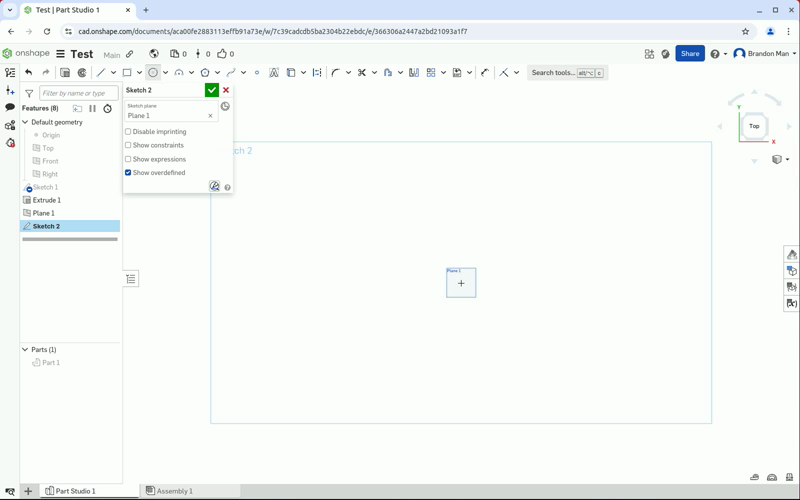
click(461, 282)
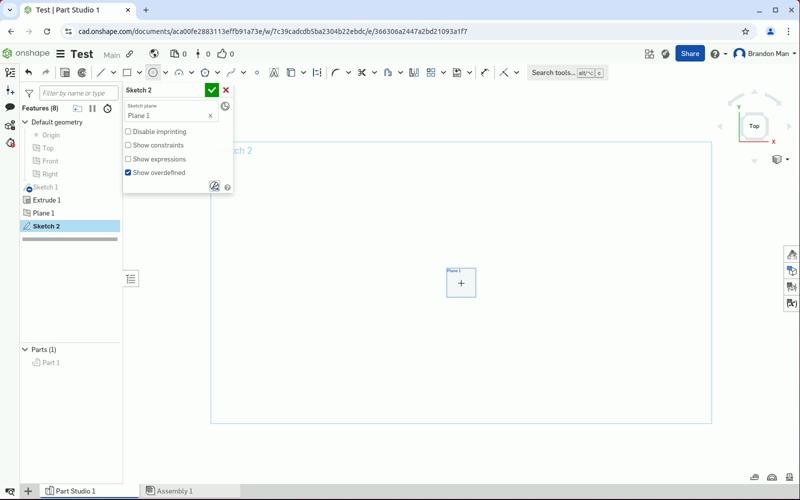
key_up(shift)
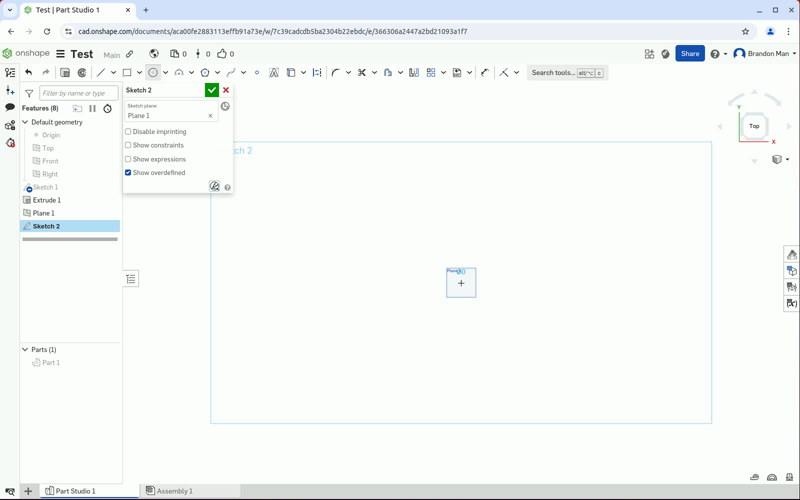
mouse_move(472, 282)
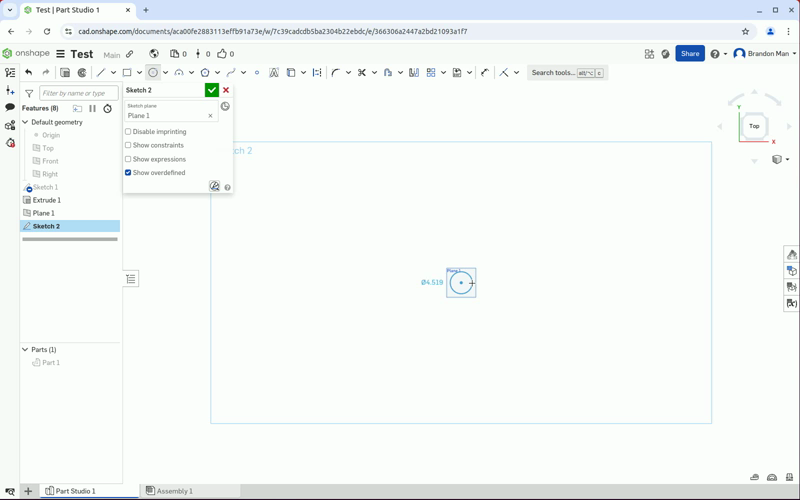
click(472, 282)
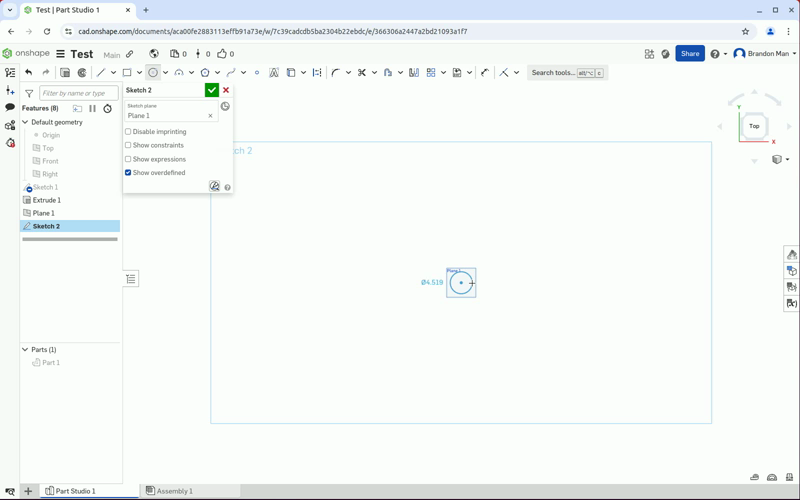
key(esc)
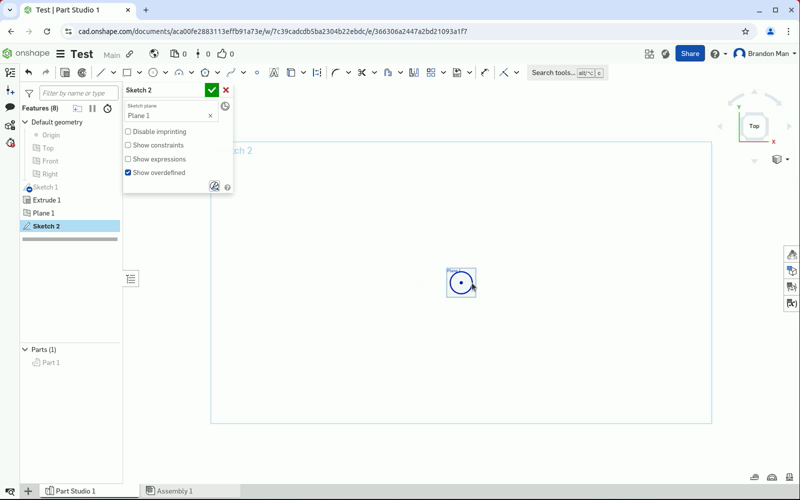
mouse_move(457, 273)
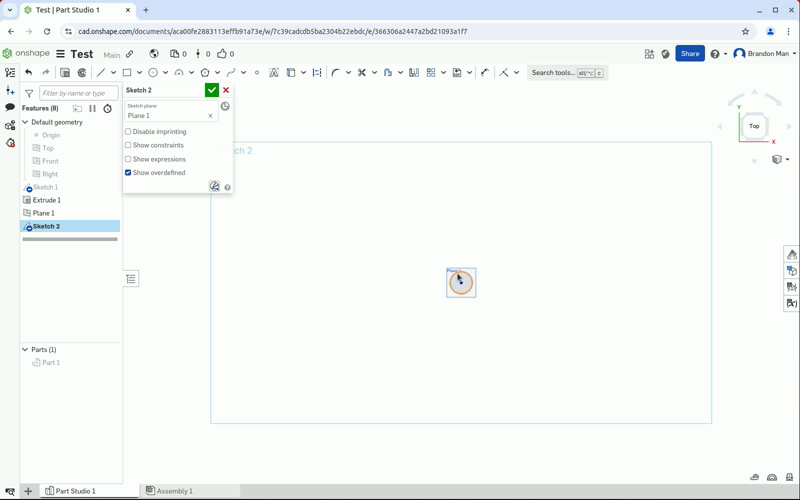
scroll(6)
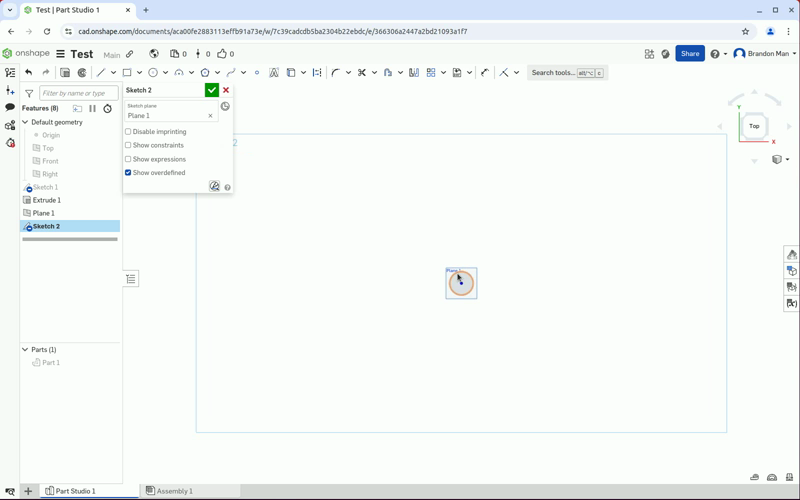
scroll(6)
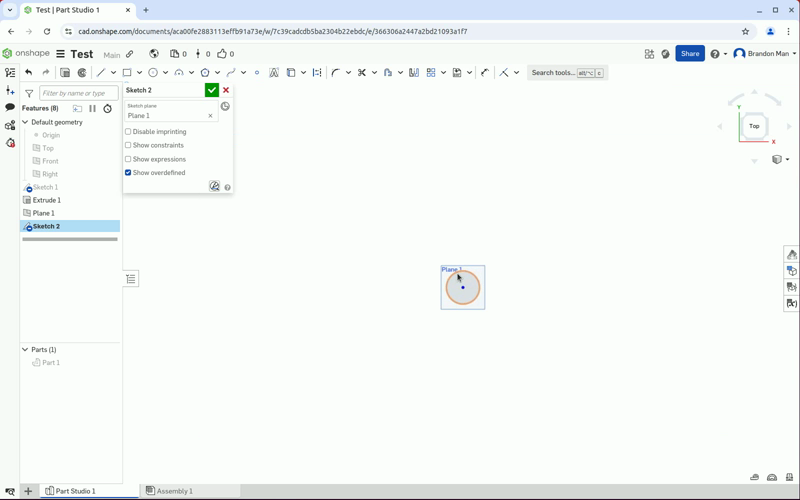
scroll(6)
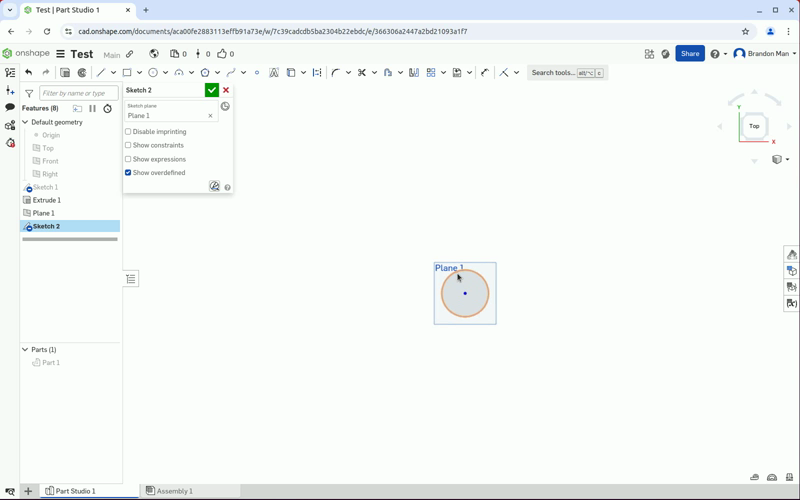
scroll(6)
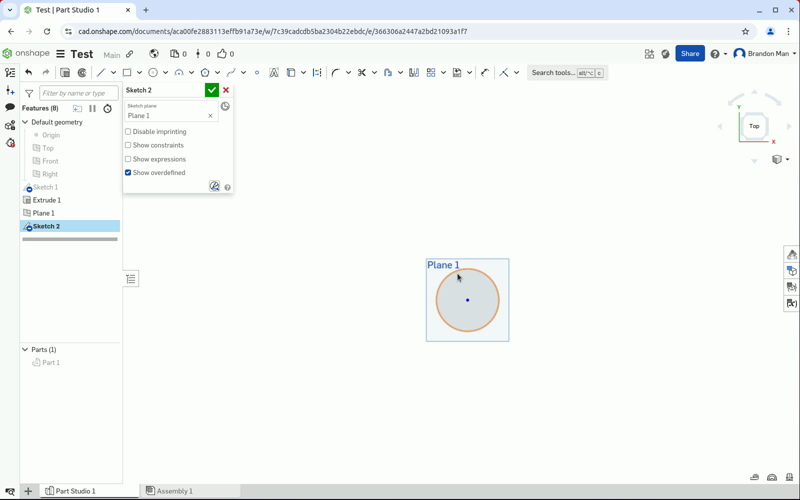
scroll(6)
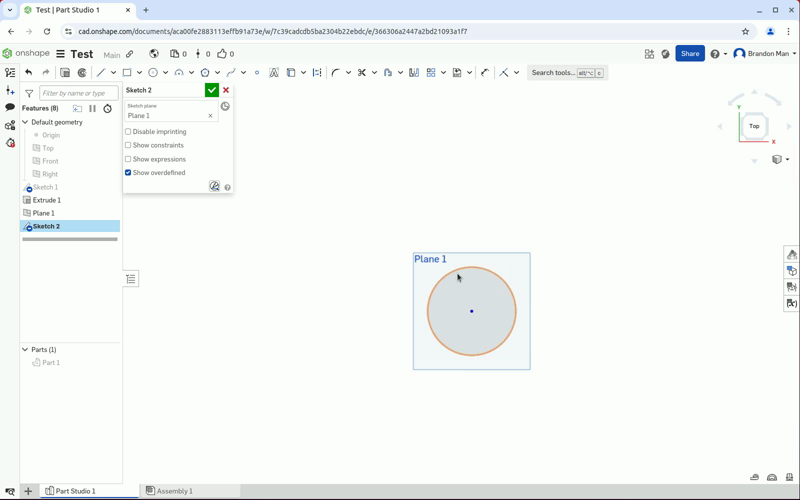
scroll(6)
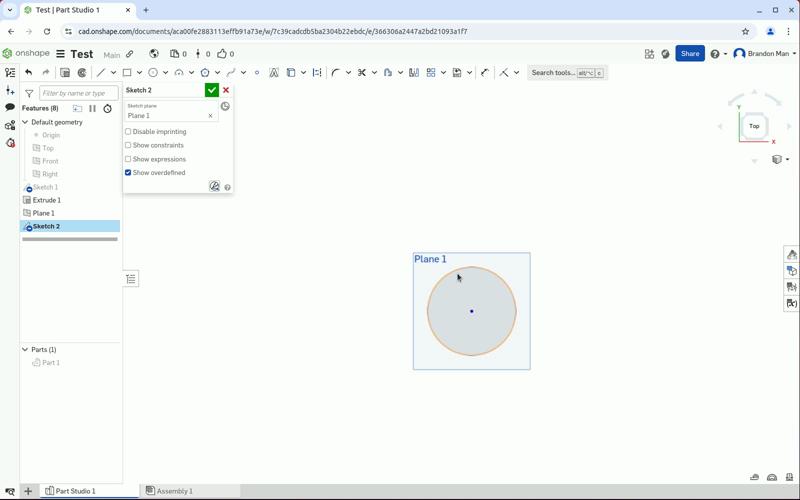
scroll(6)
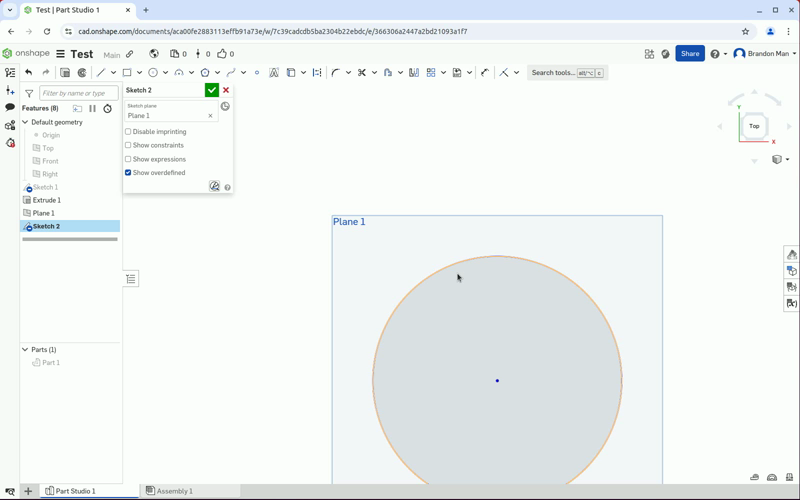
click(457, 273)
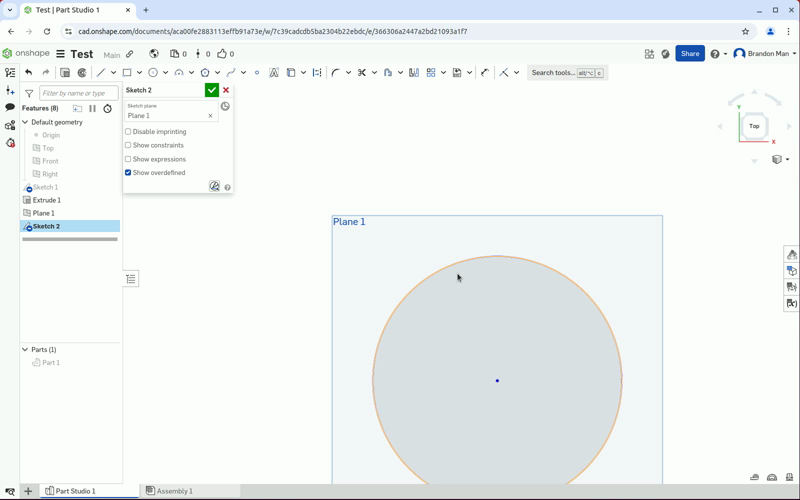
scroll(-6)
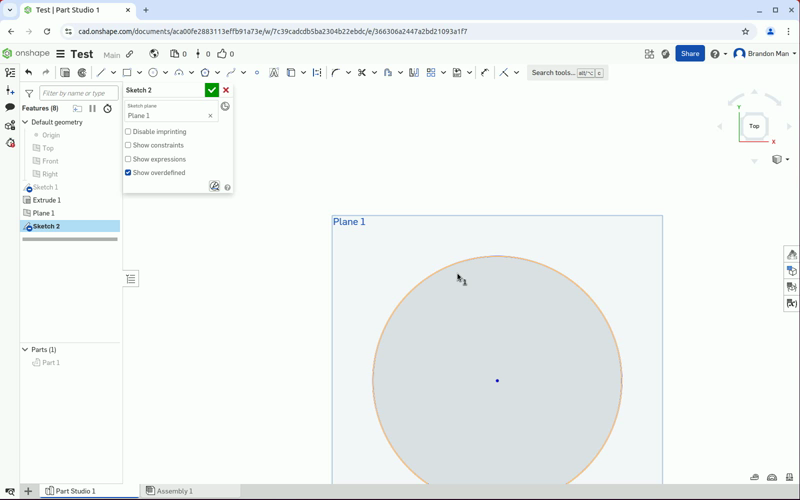
scroll(-6)
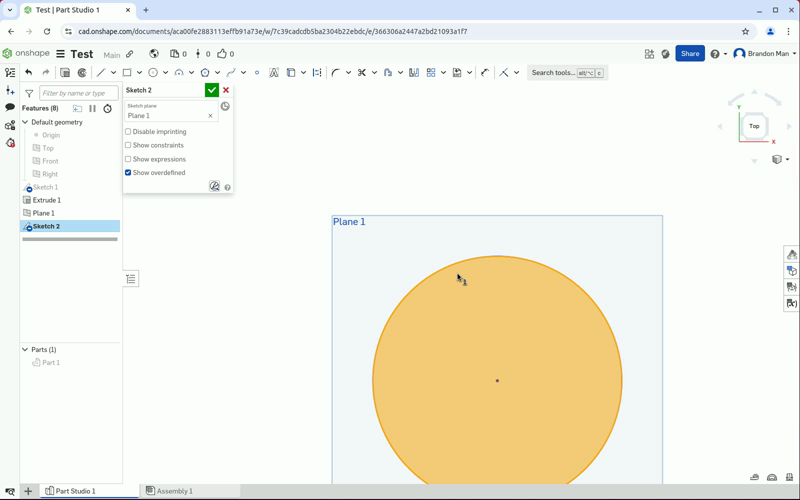
scroll(-6)
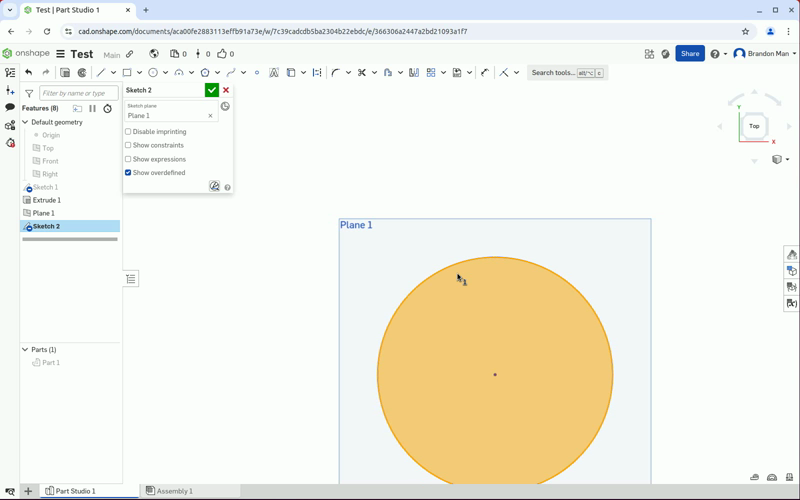
scroll(-6)
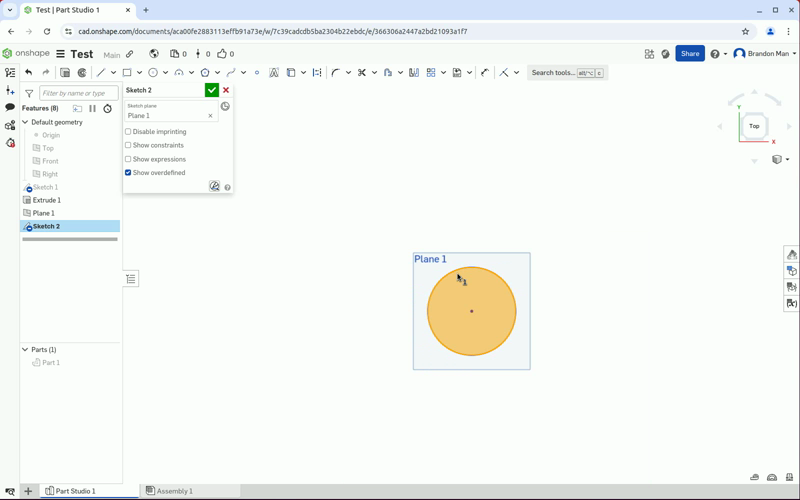
scroll(-6)
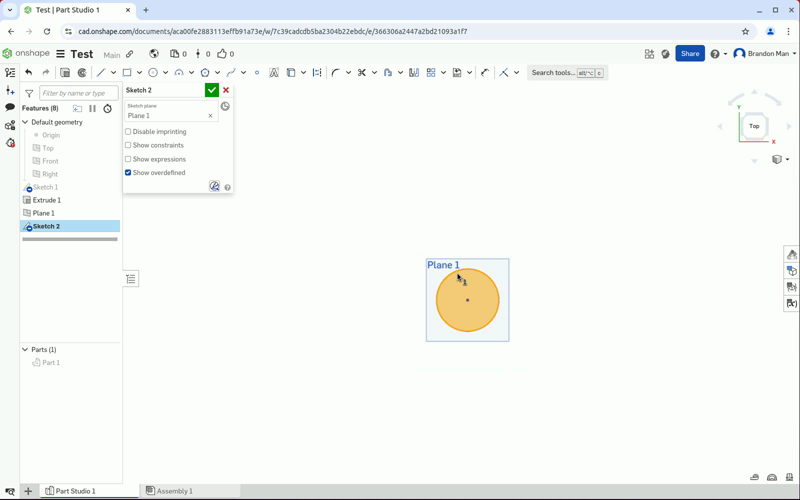
scroll(-6)
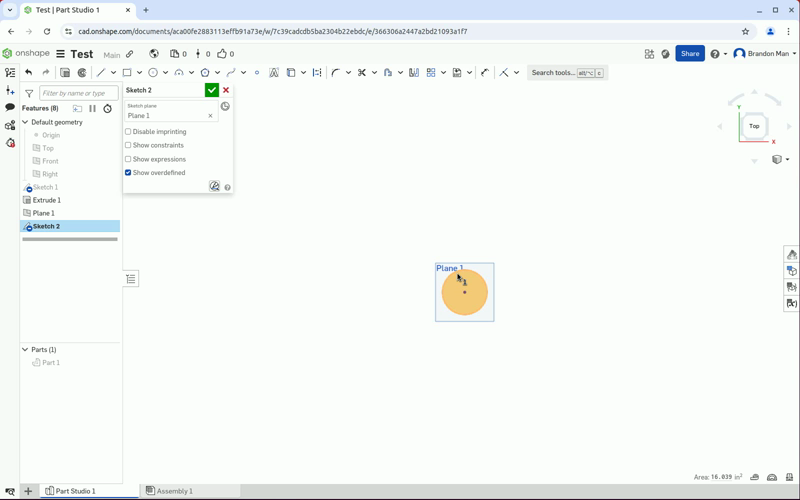
scroll(-6)
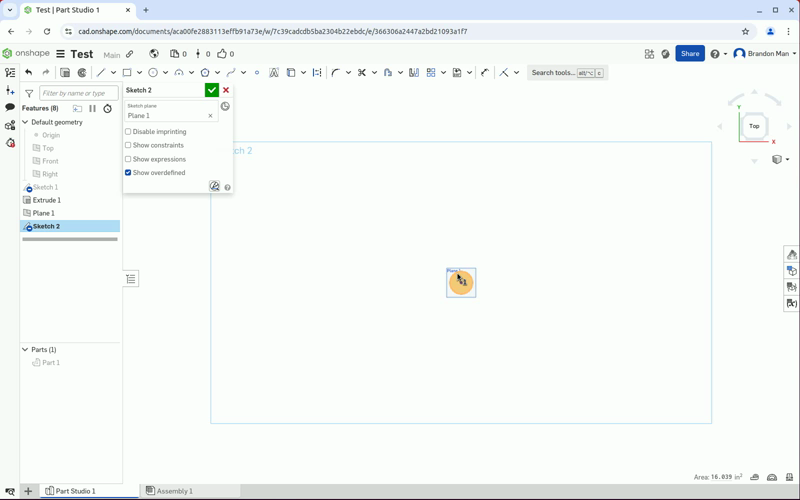
mouse_move(73, 352)
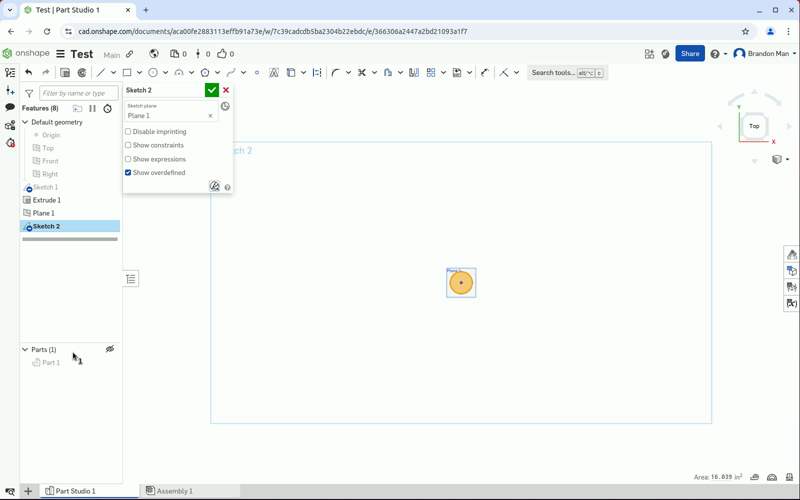
key(shift+y)
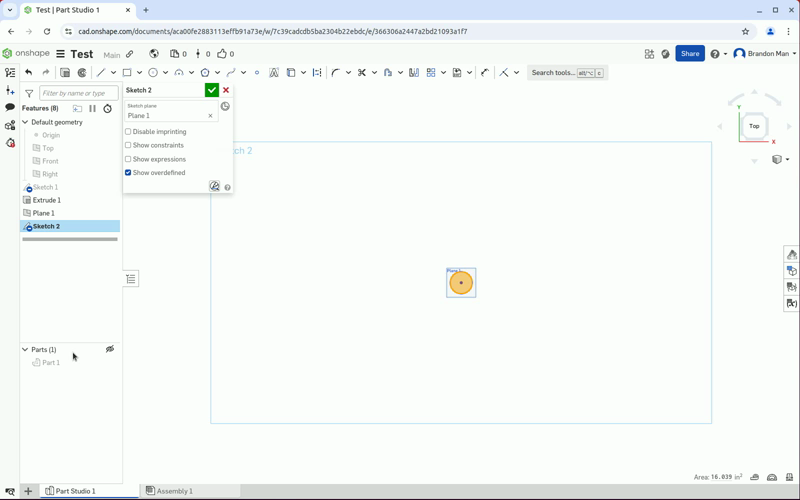
key(shift+e)
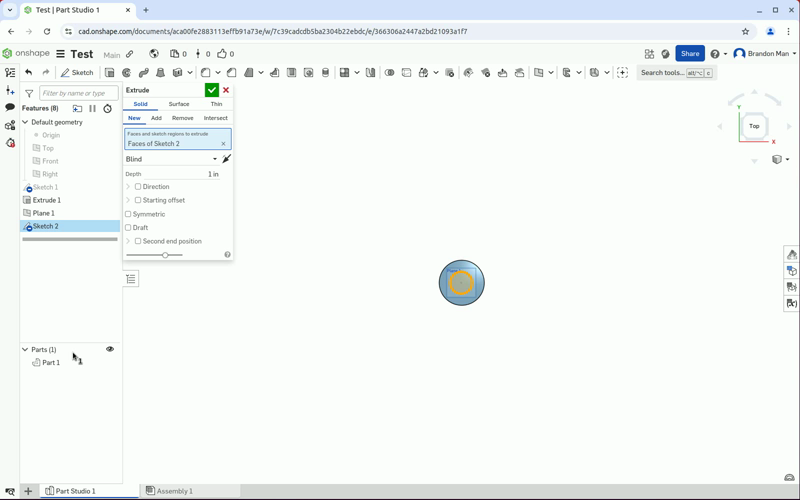
mouse_move(143, 106)
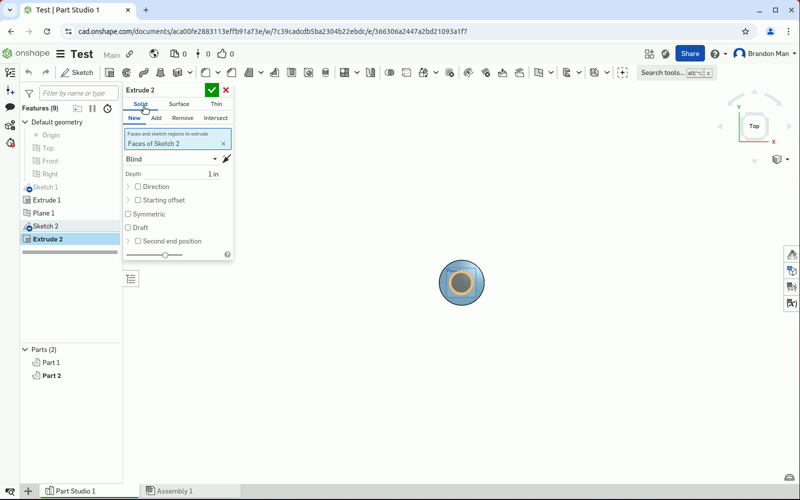
click(143, 106)
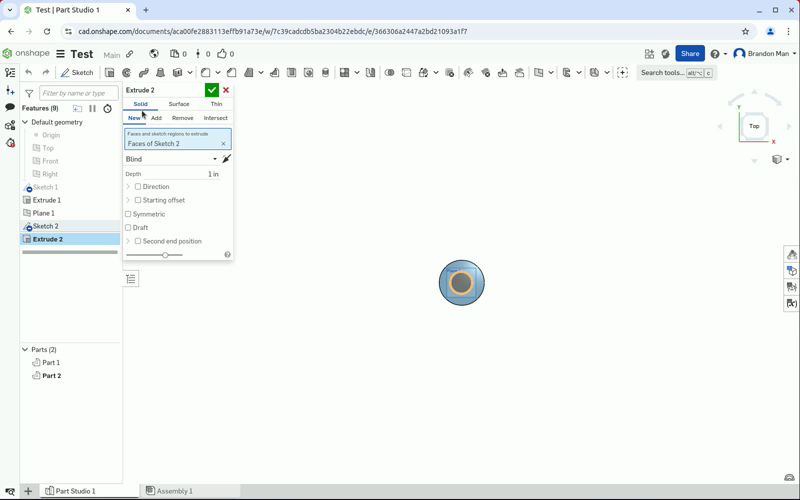
mouse_move(137, 120)
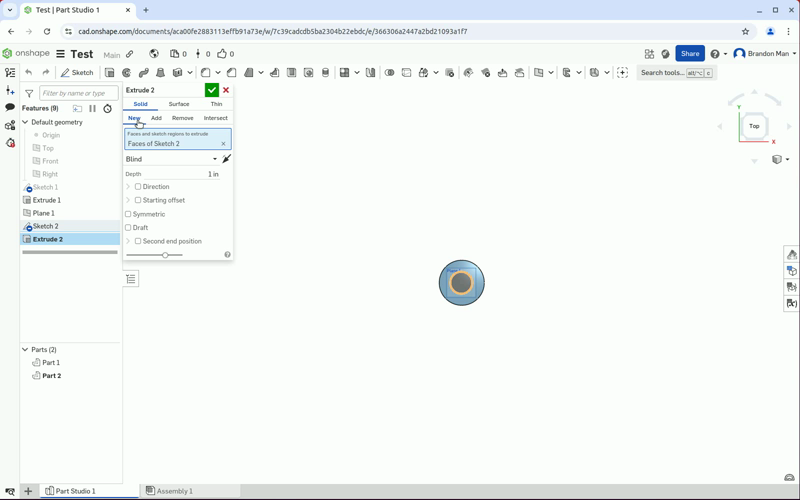
click(137, 120)
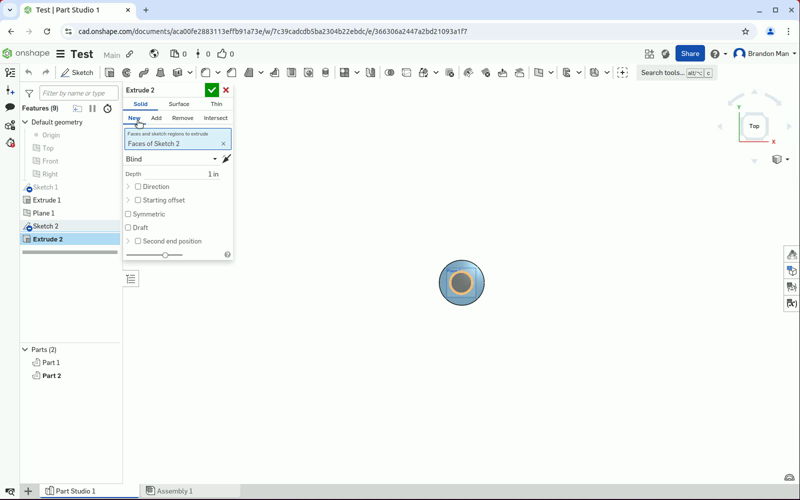
key(tab, 4)
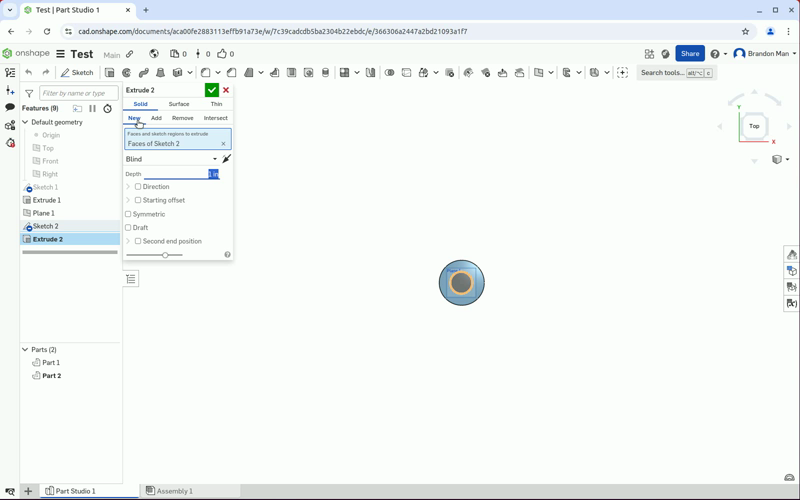
text(21.423)
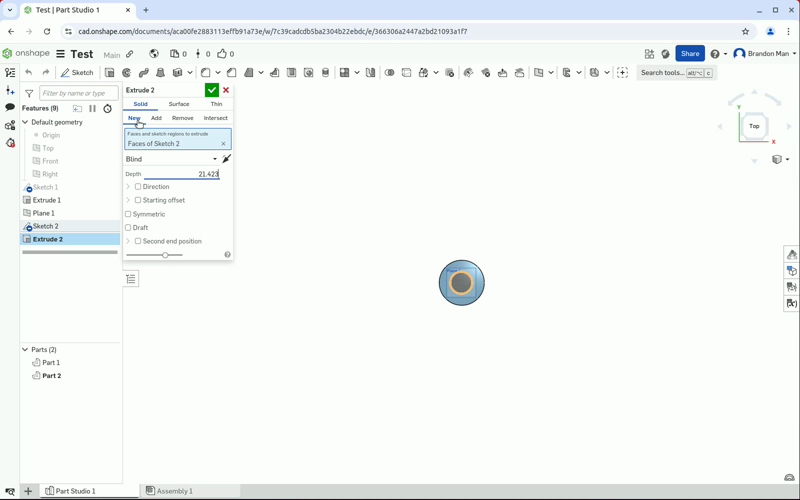
key(enter)
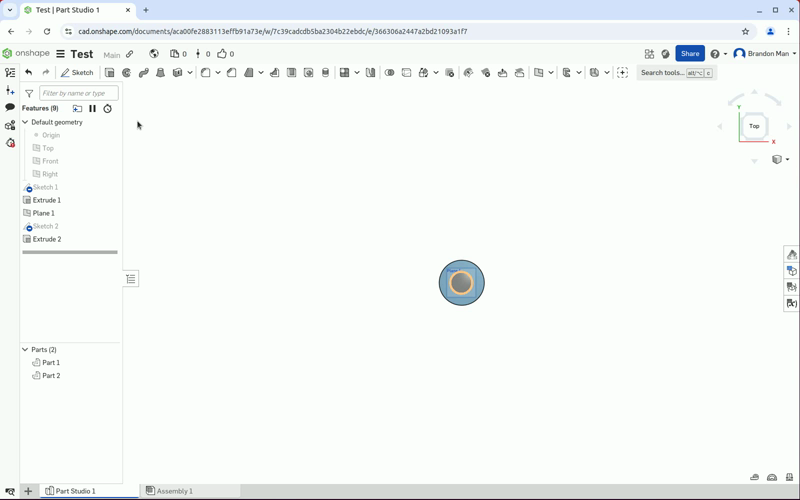
key(shift+h)
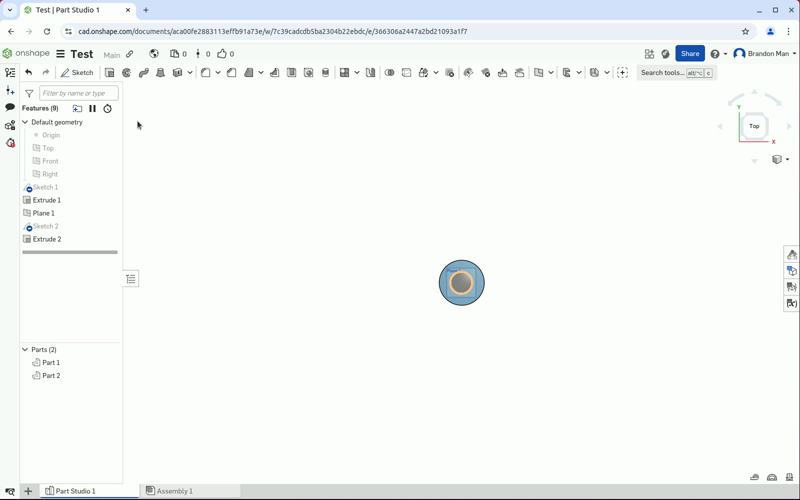
key(shift+h)
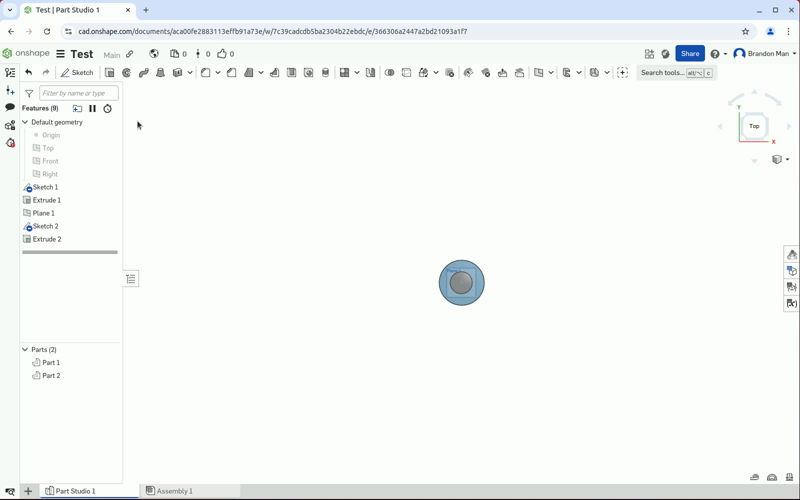
key(shift+7)
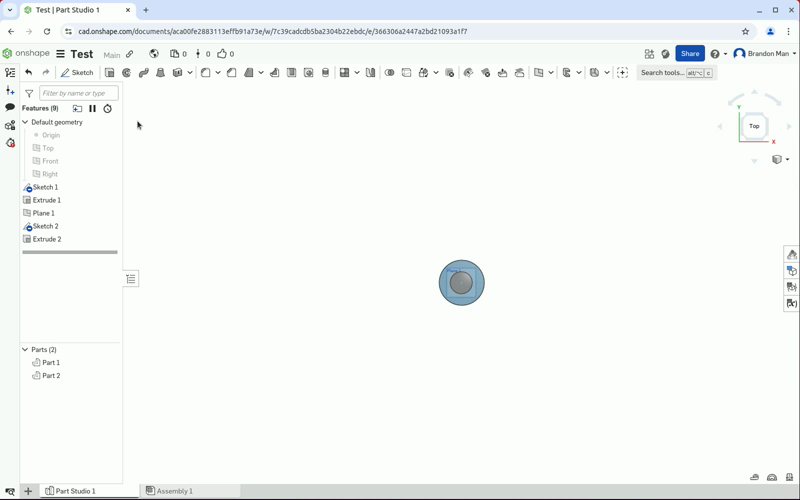
key(up, 3)
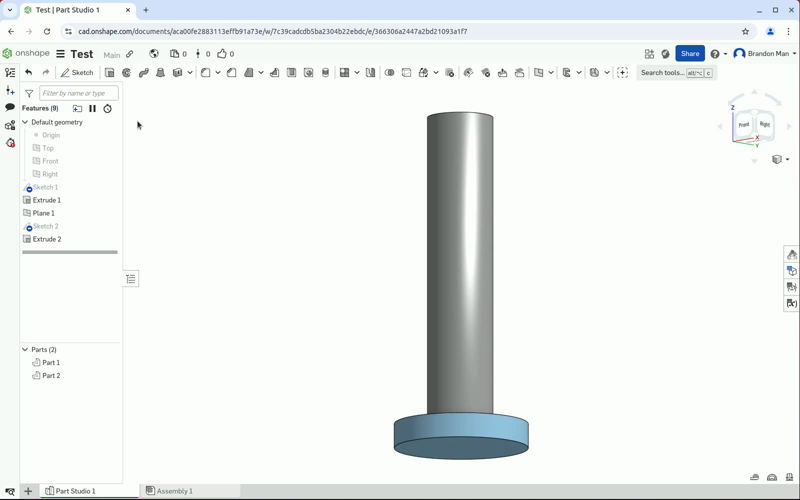
key(left, 3)
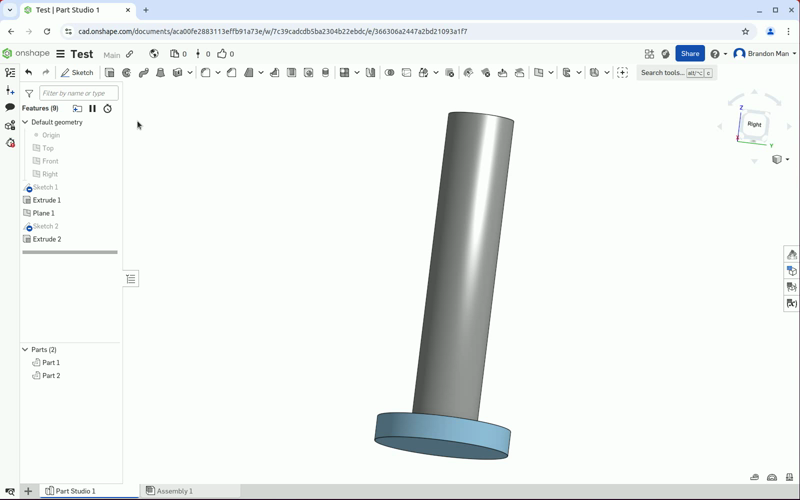
key(right, 3)
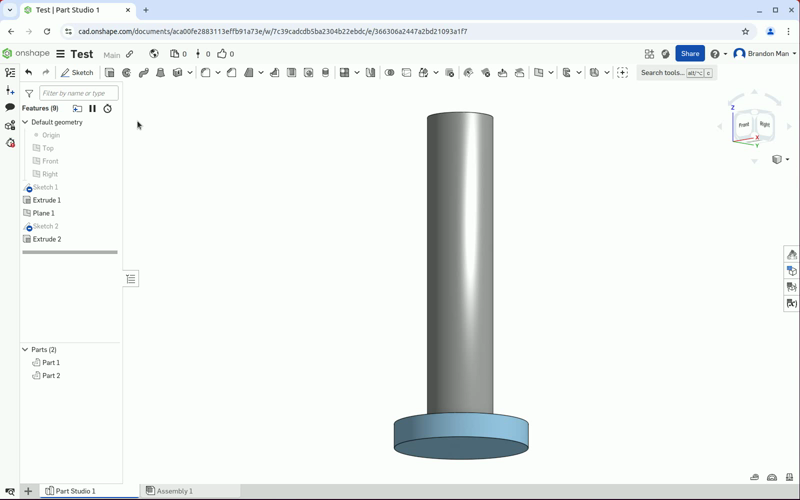
key(down, 3)
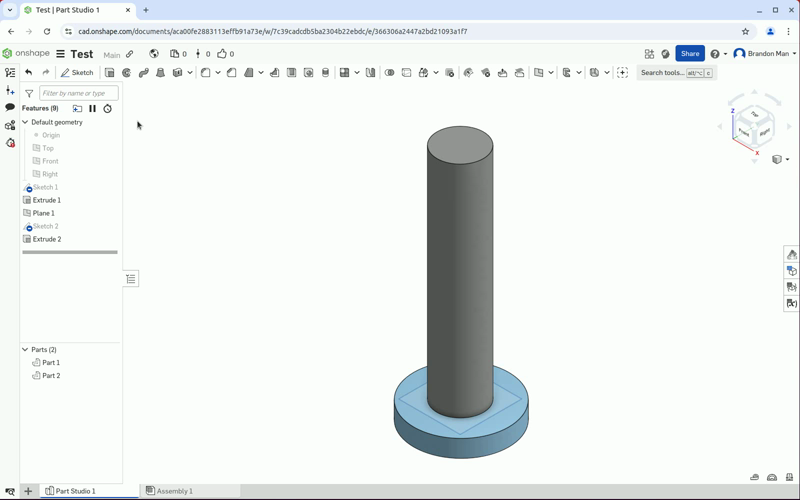
mouse_move(73, 189)
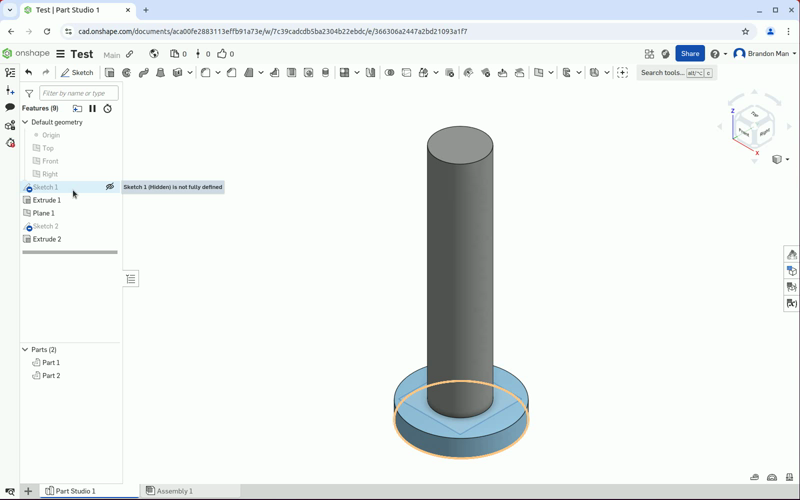
click(73, 189)